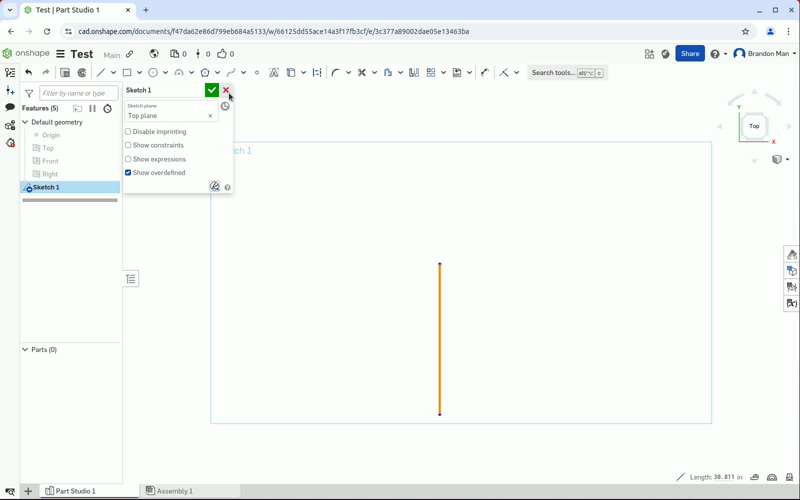
key(shift+h)
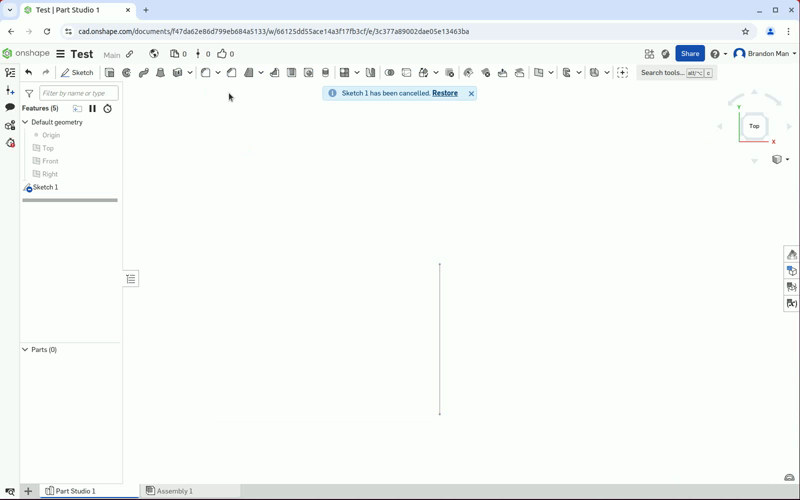
key(shift+s)
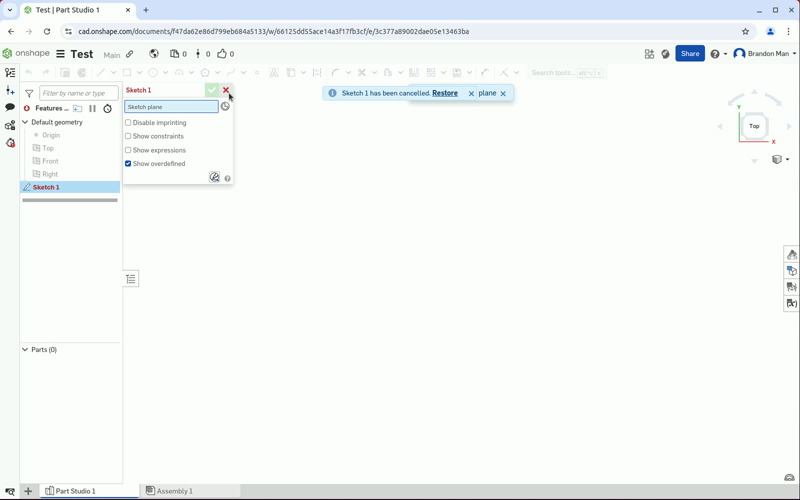
mouse_move(73, 150)
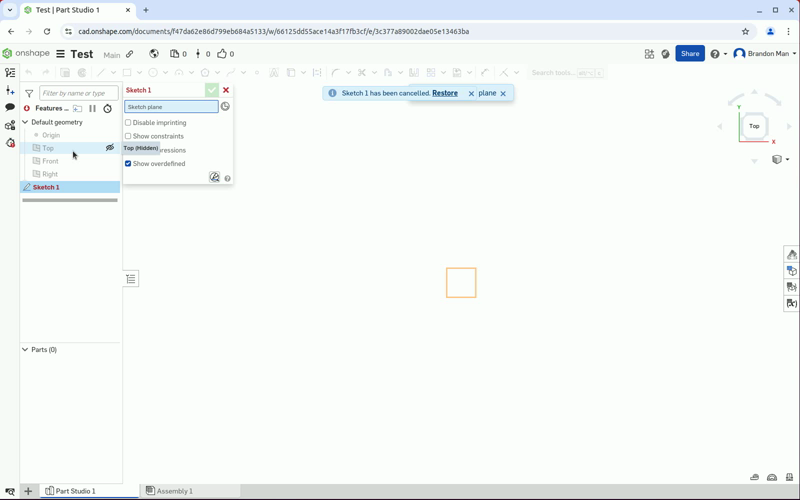
click(73, 150)
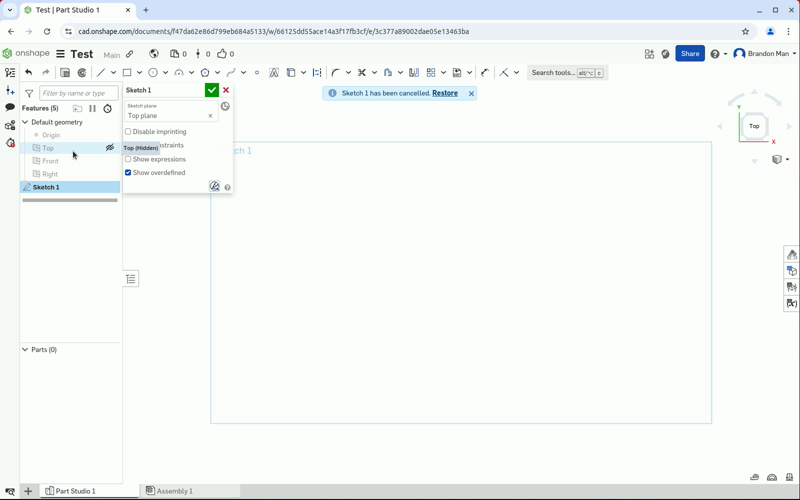
mouse_move(73, 352)
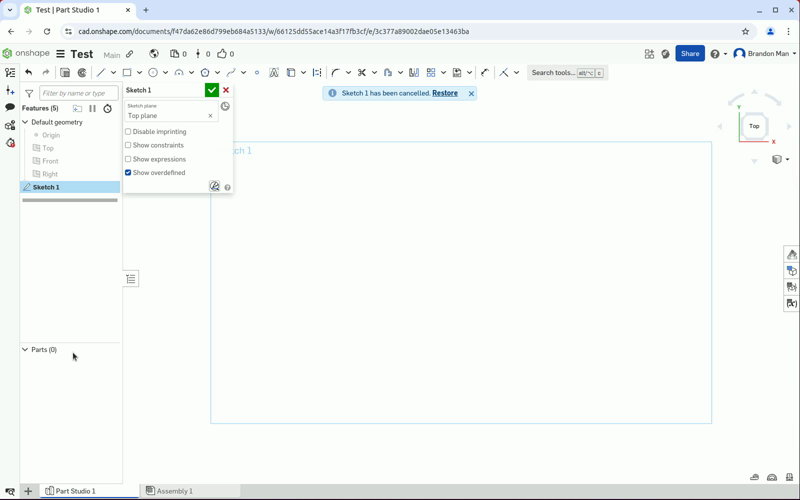
key(y)
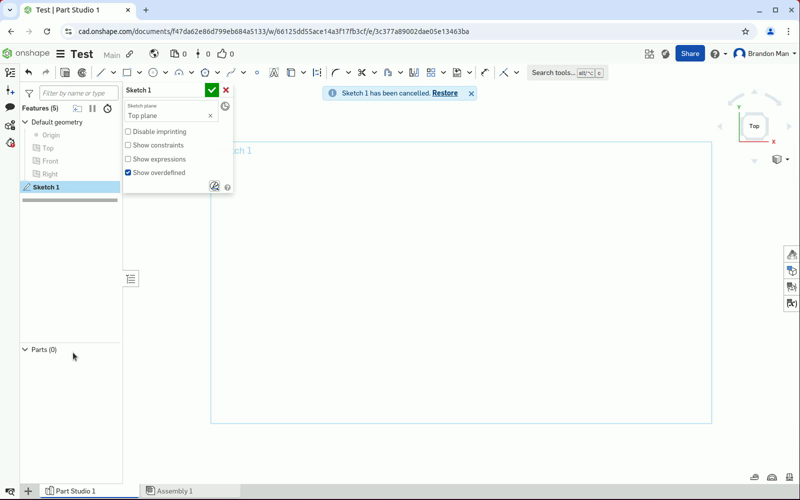
key(l)
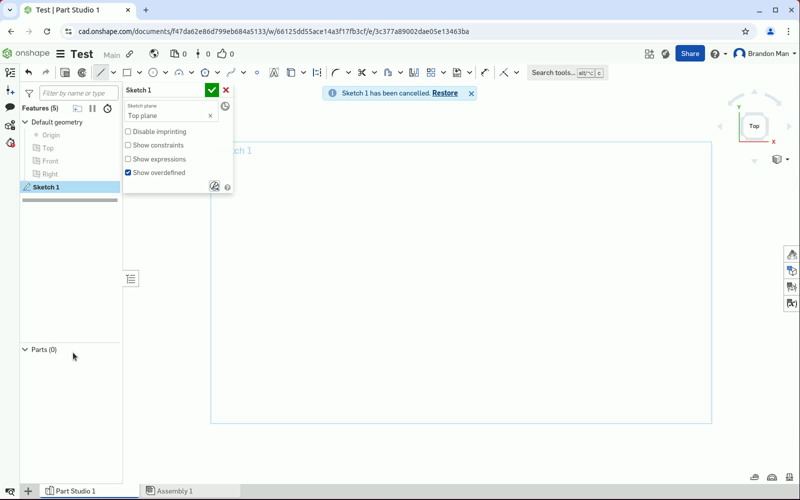
key_down(shift)
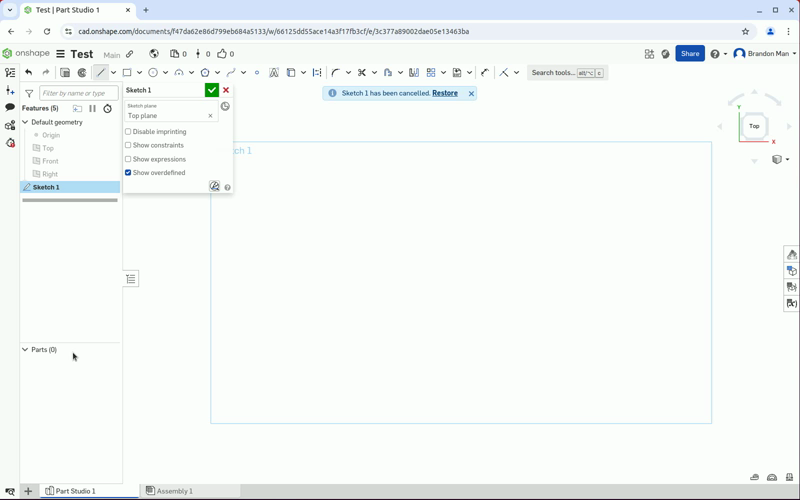
mouse_move(443, 252)
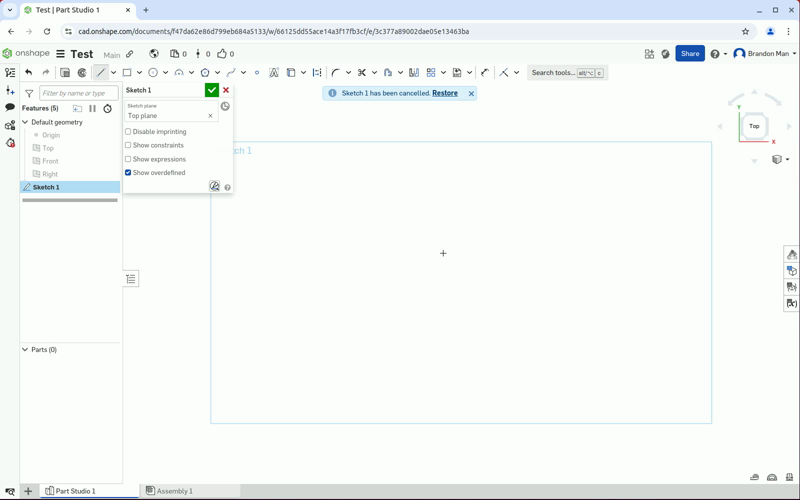
click(443, 252)
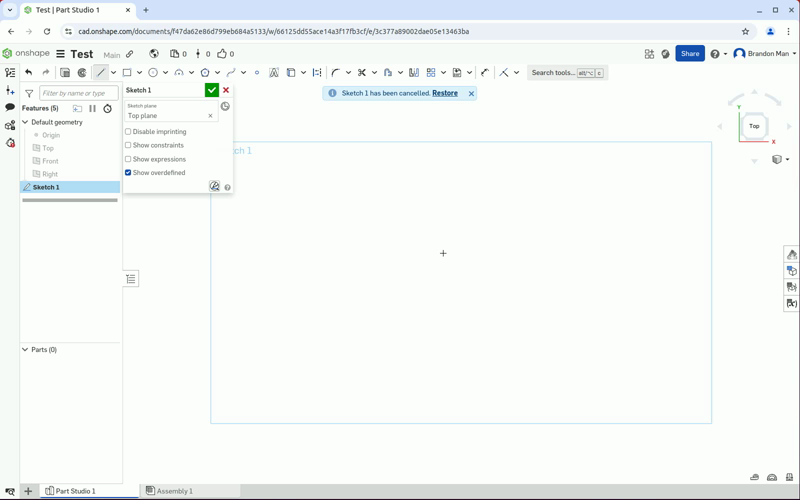
key_up(shift)
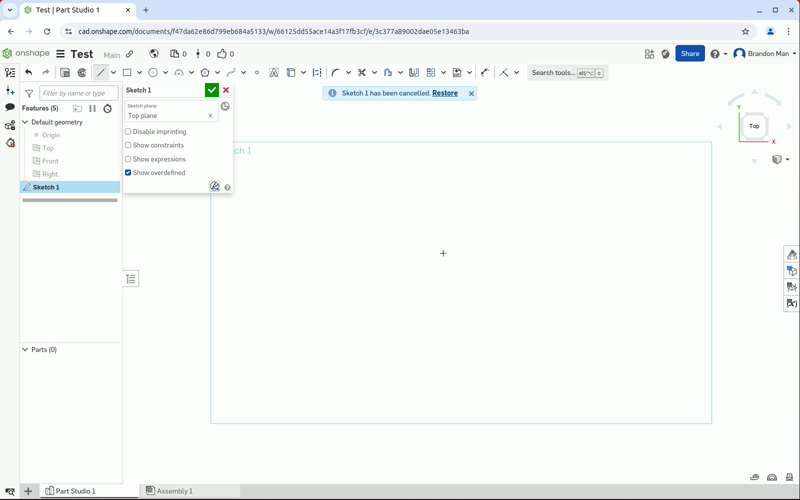
key_down(shift)
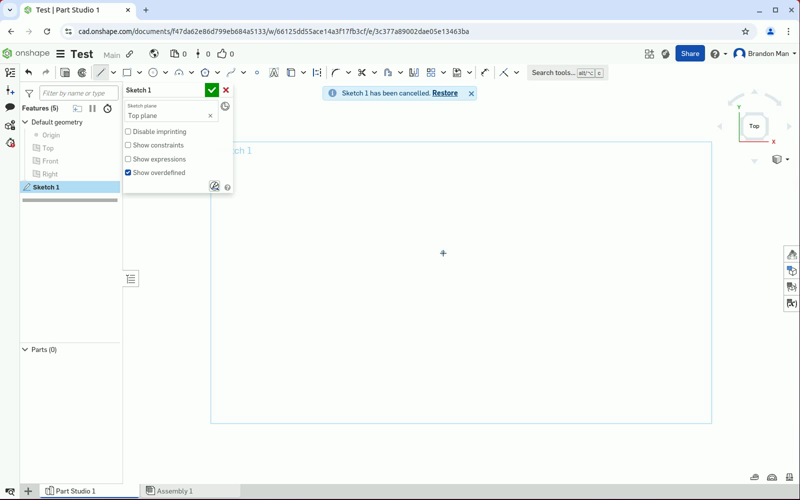
mouse_move(473, 252)
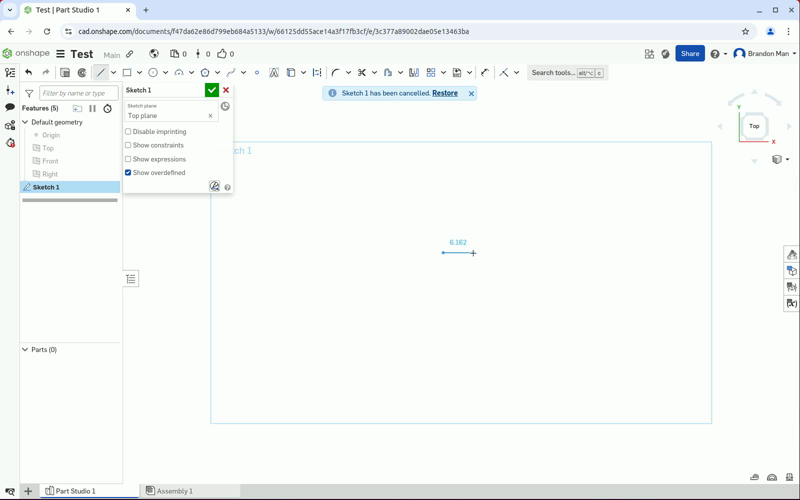
mouse_move(461, 300)
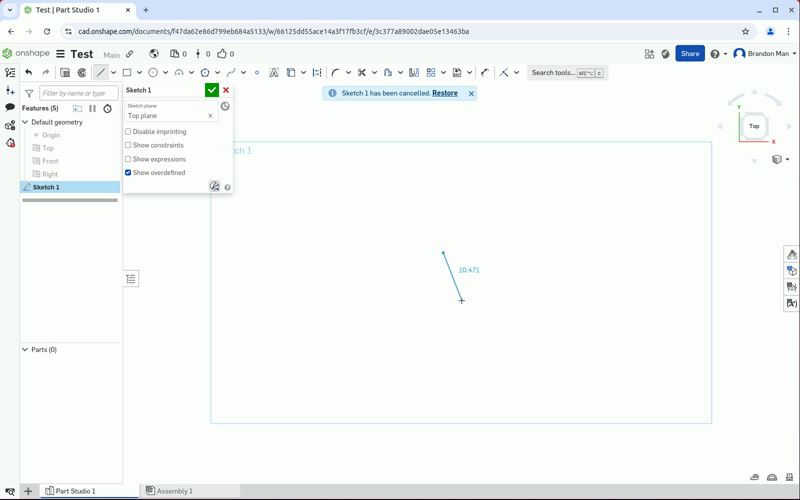
click(461, 300)
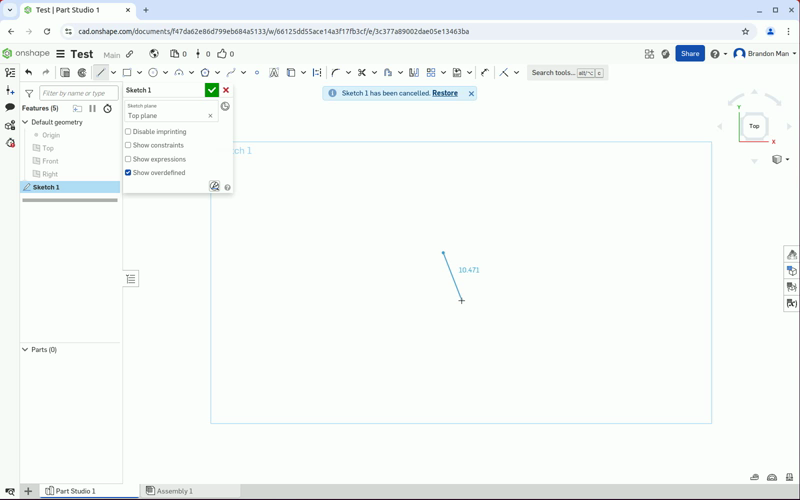
key_up(shift)
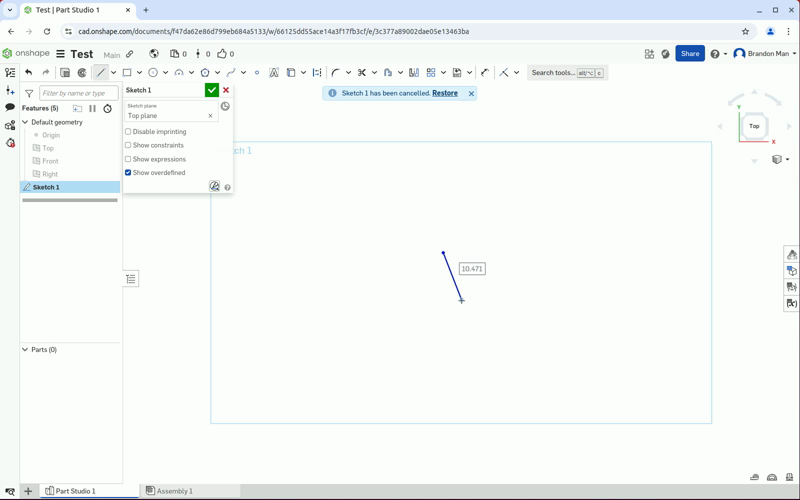
key_down(shift)
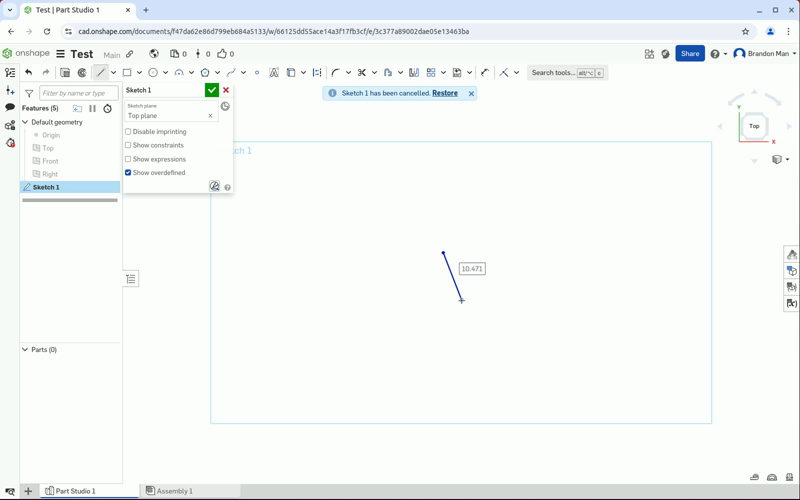
mouse_move(491, 300)
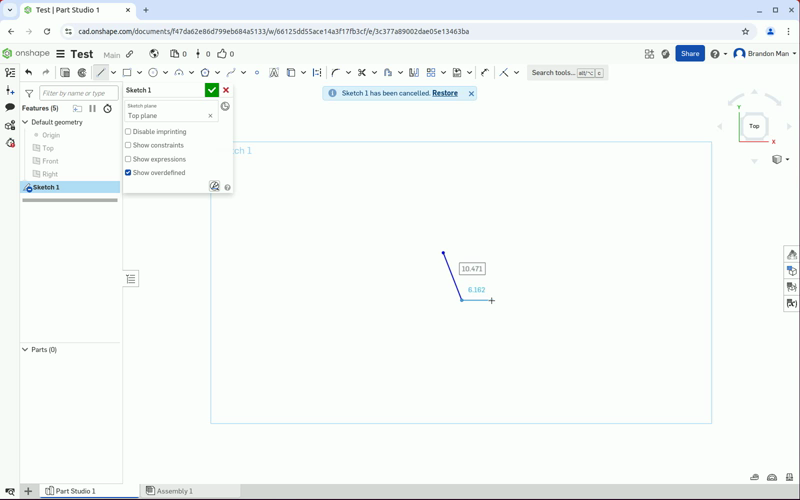
mouse_move(475, 300)
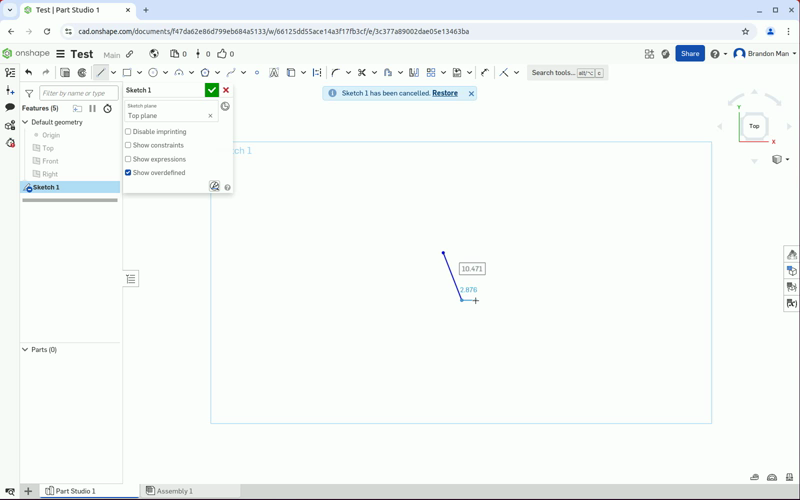
click(475, 300)
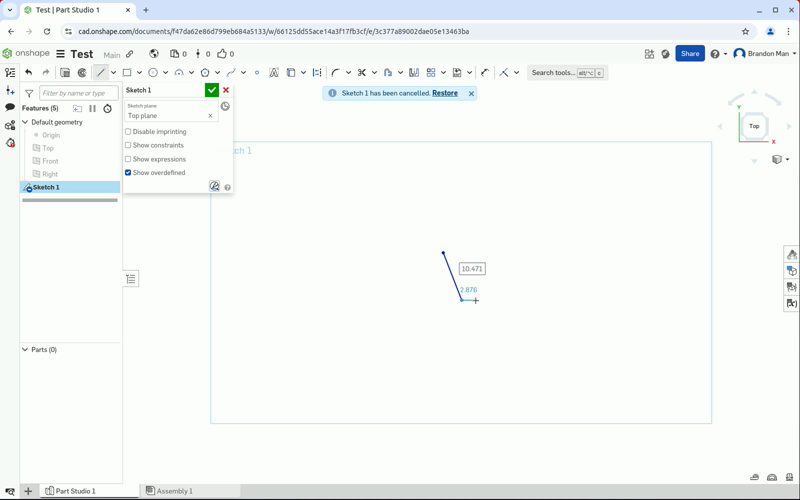
key_up(shift)
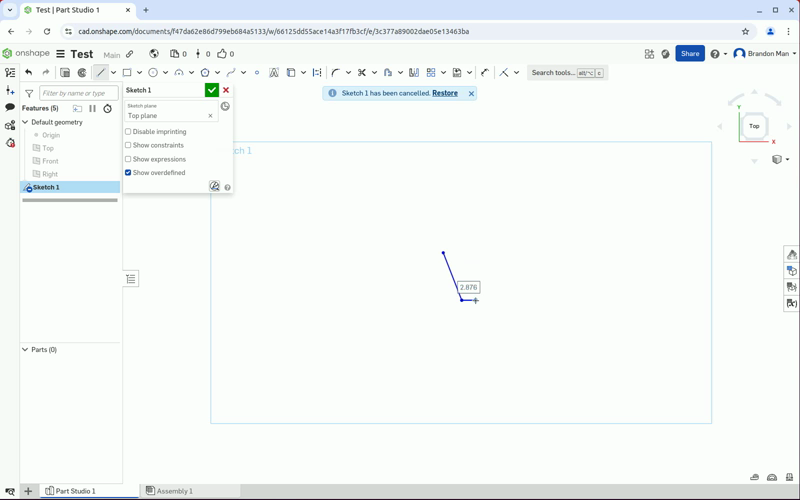
key_down(shift)
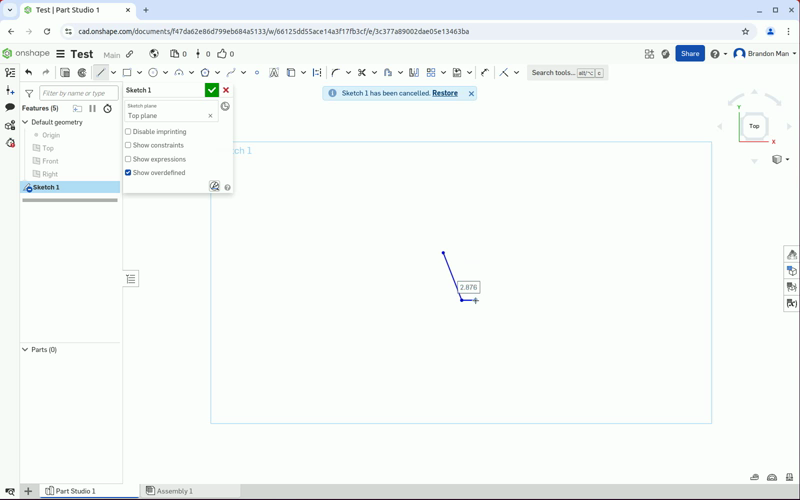
mouse_move(450, 234)
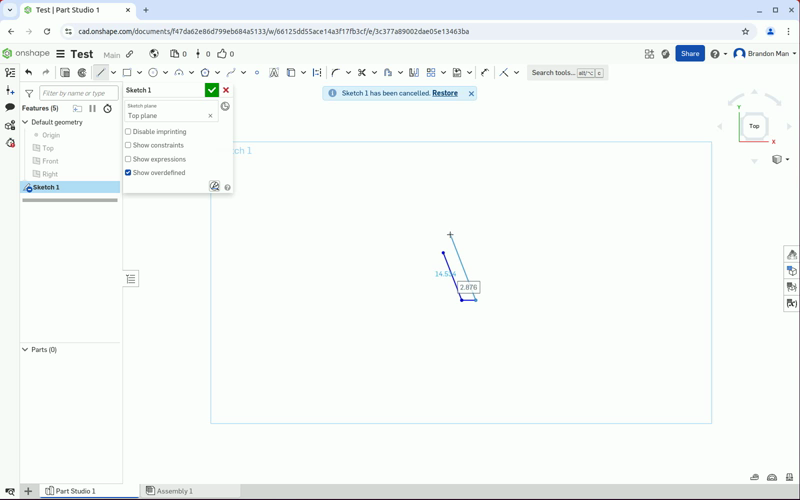
click(450, 234)
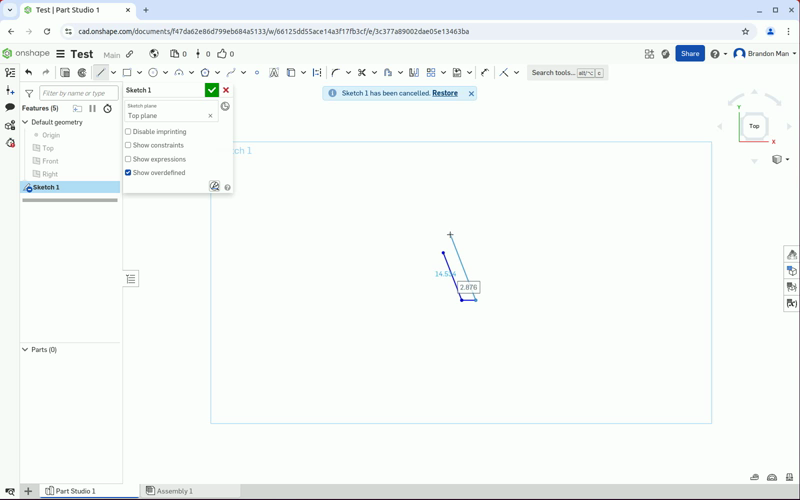
key_up(shift)
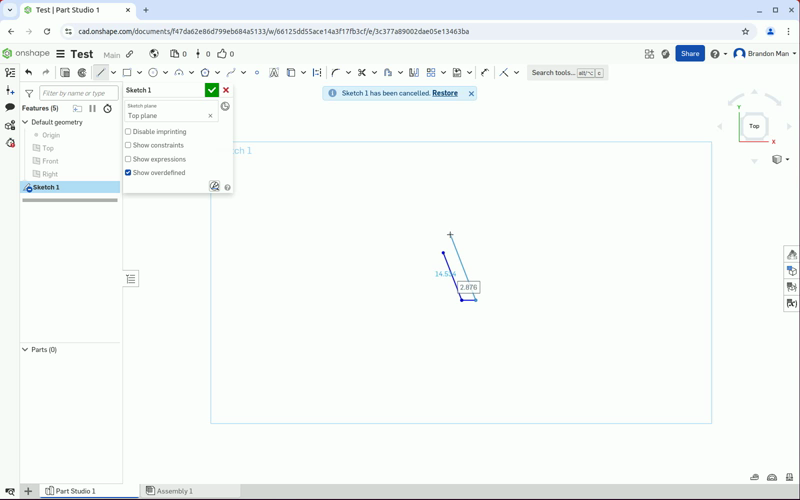
mouse_move(480, 234)
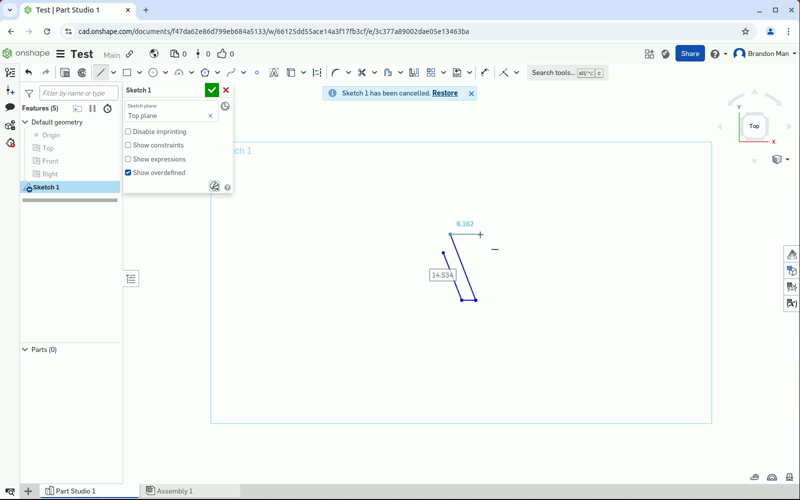
key_down(shift)
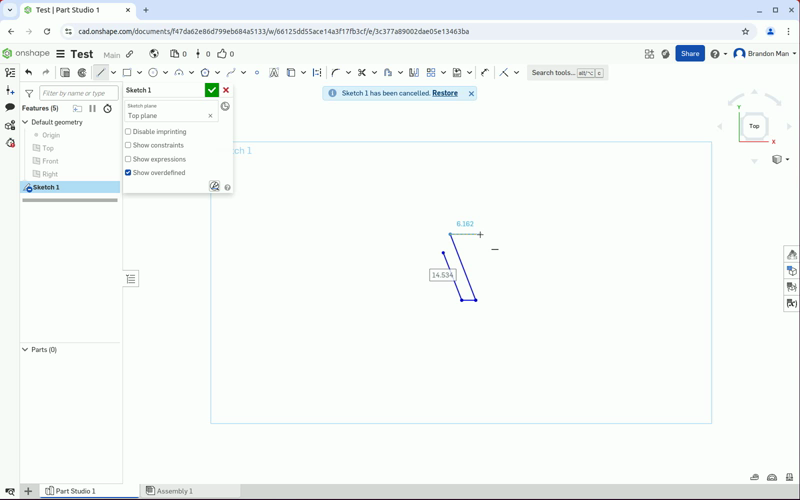
mouse_move(443, 252)
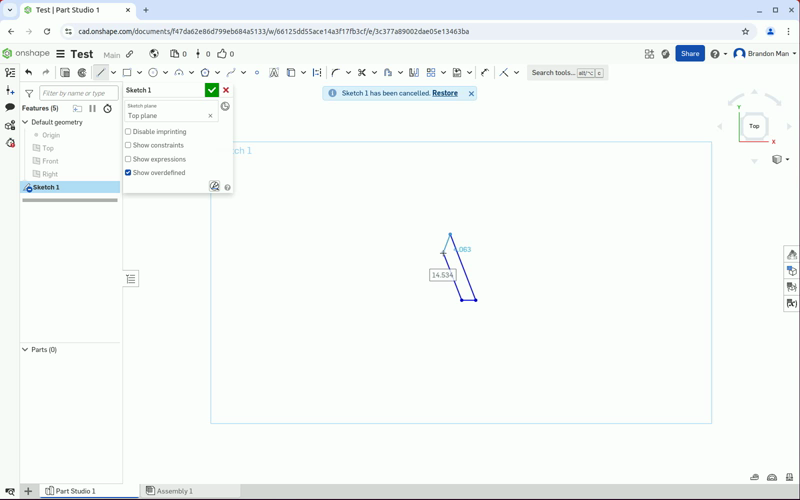
key_up(shift)
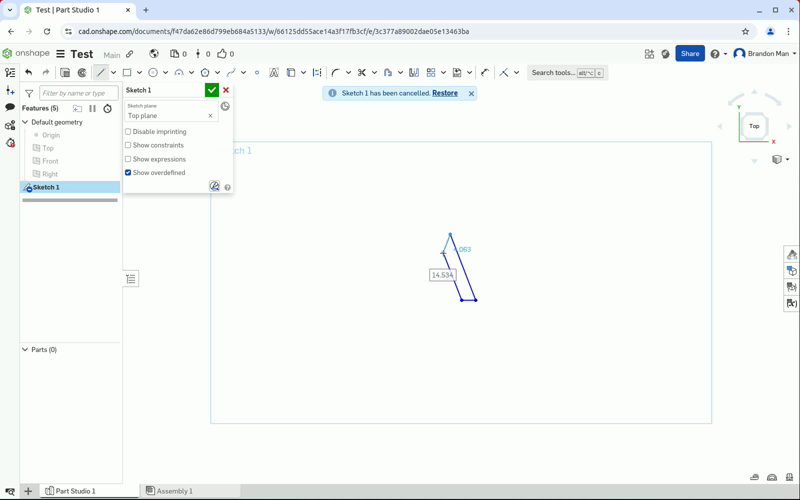
click(443, 252)
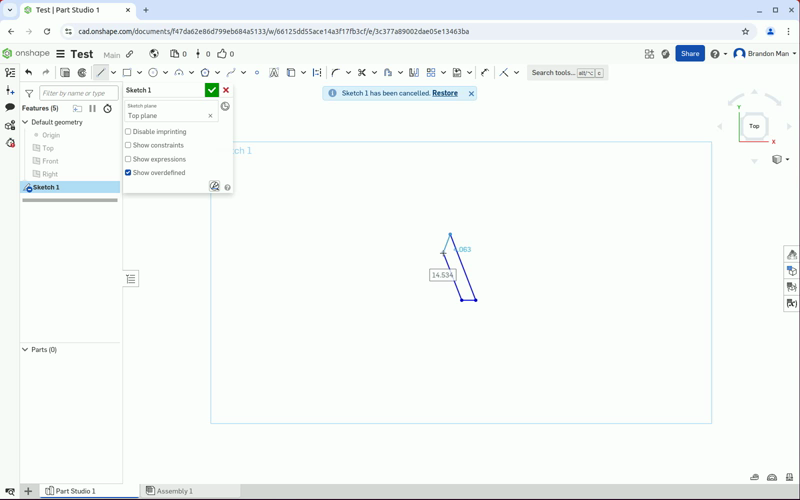
key(esc)
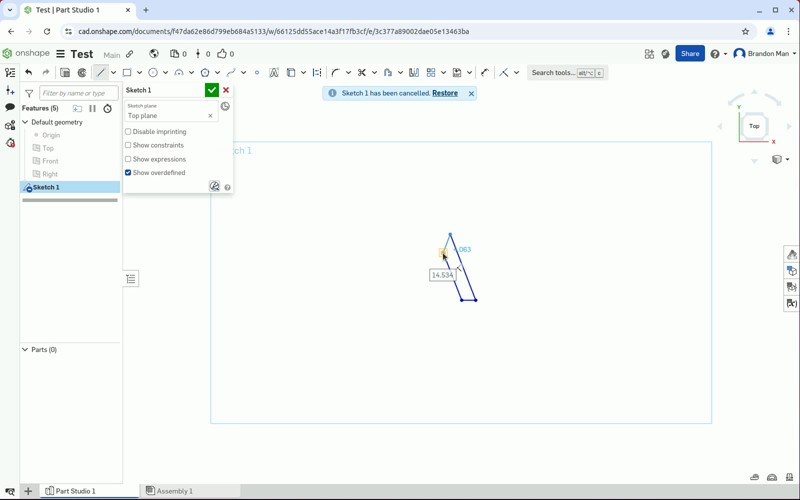
mouse_move(461, 269)
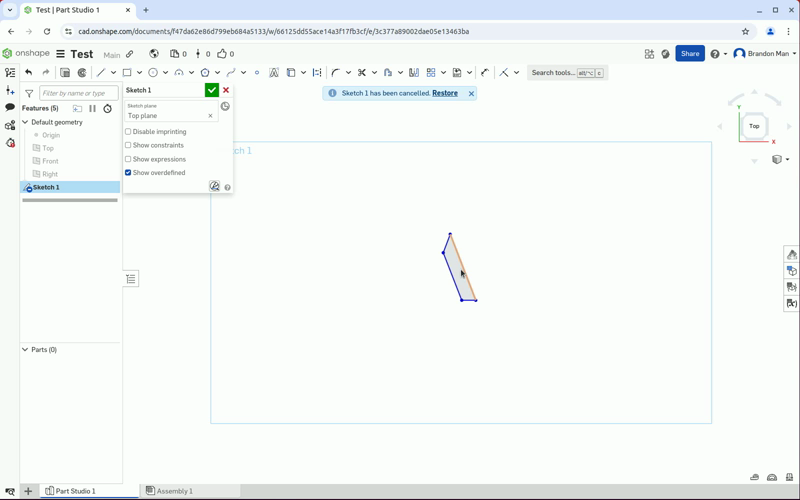
scroll(6)
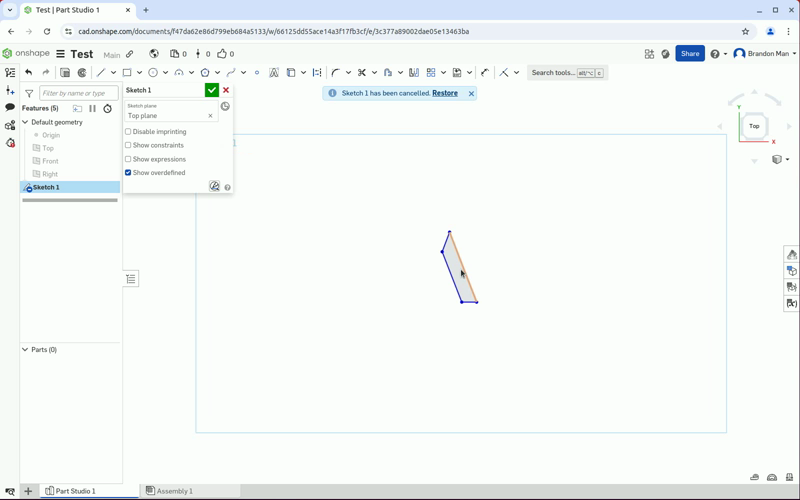
scroll(6)
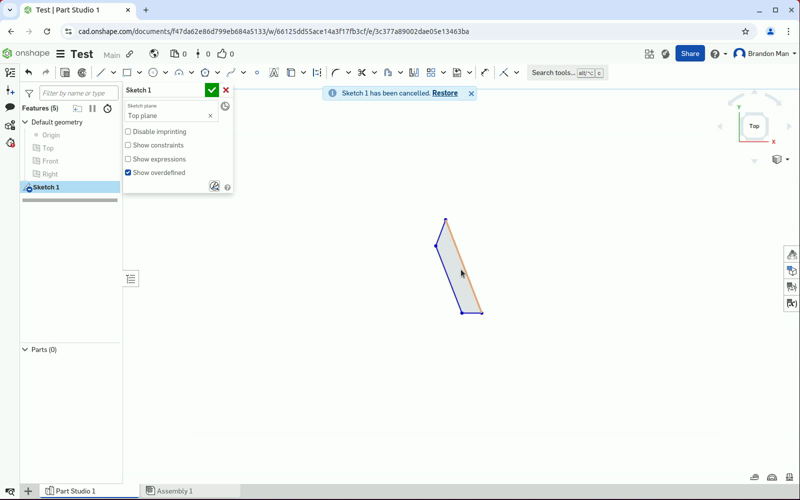
scroll(6)
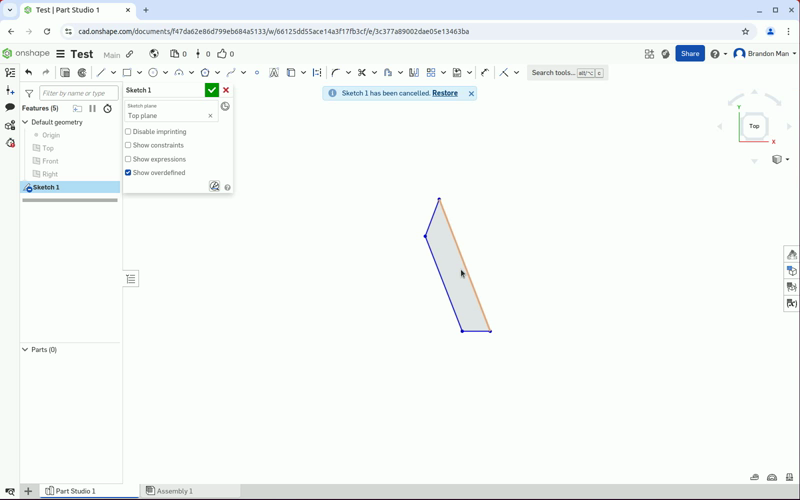
scroll(6)
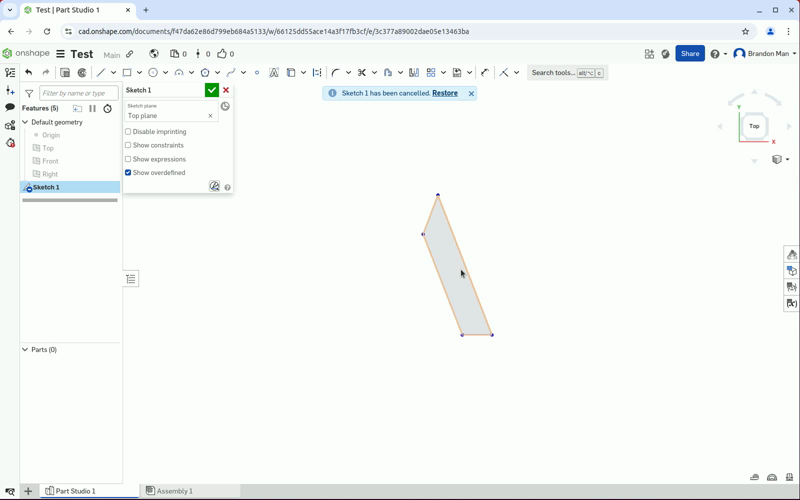
scroll(6)
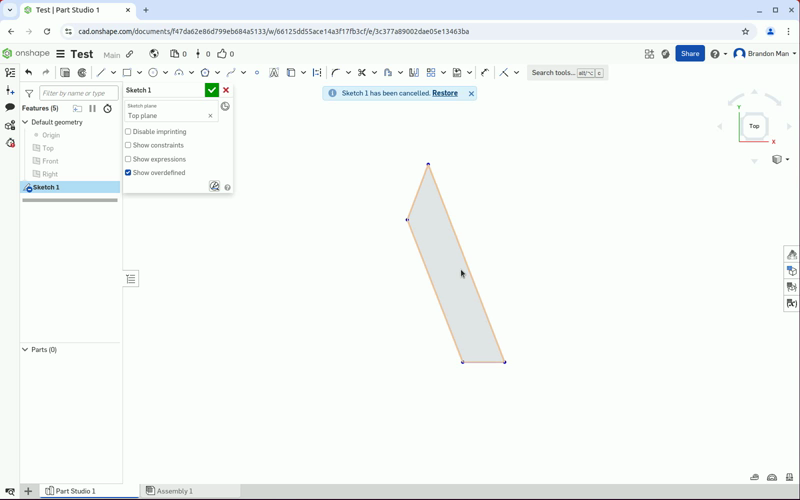
scroll(6)
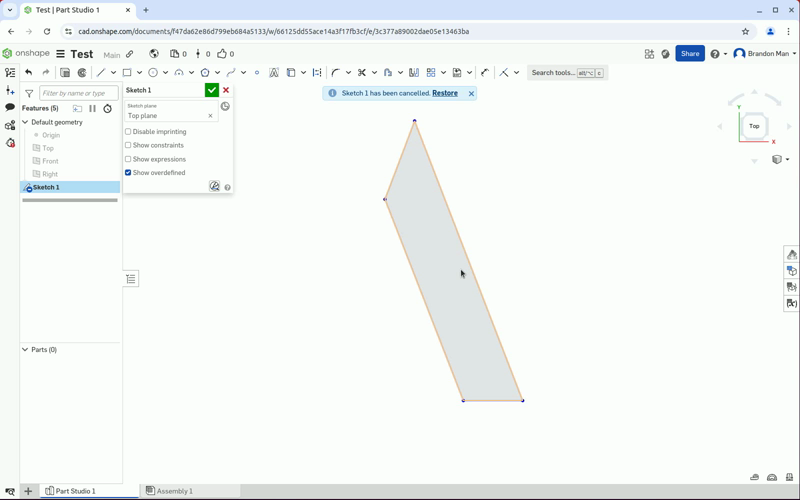
scroll(6)
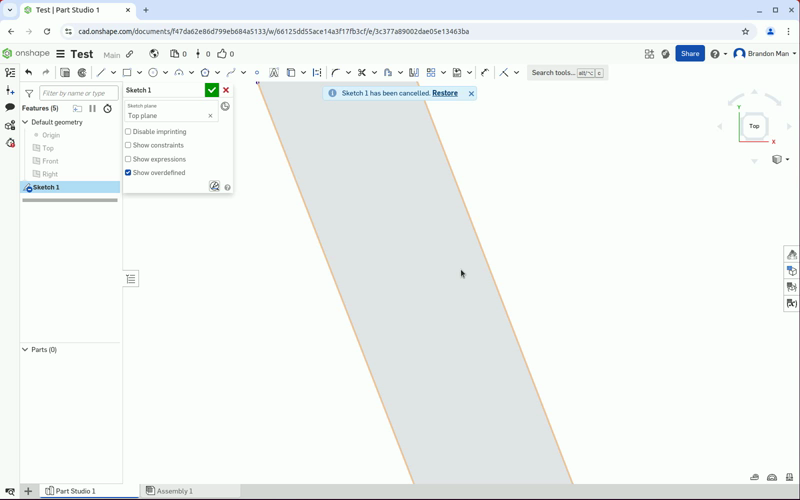
click(461, 269)
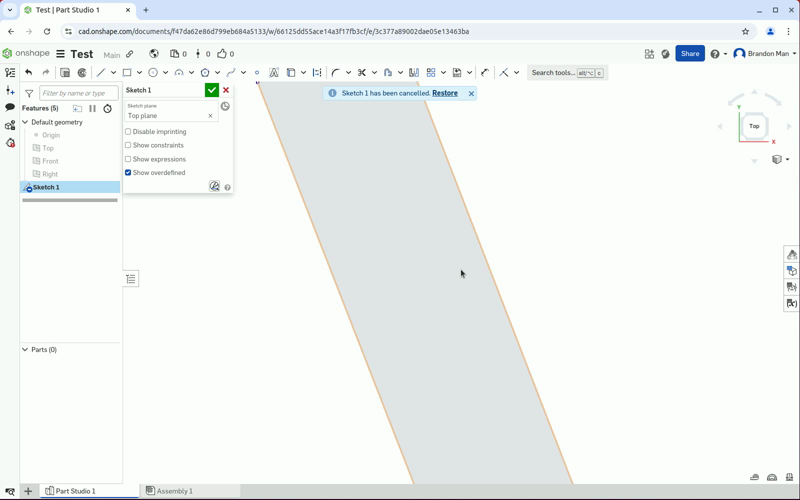
scroll(-6)
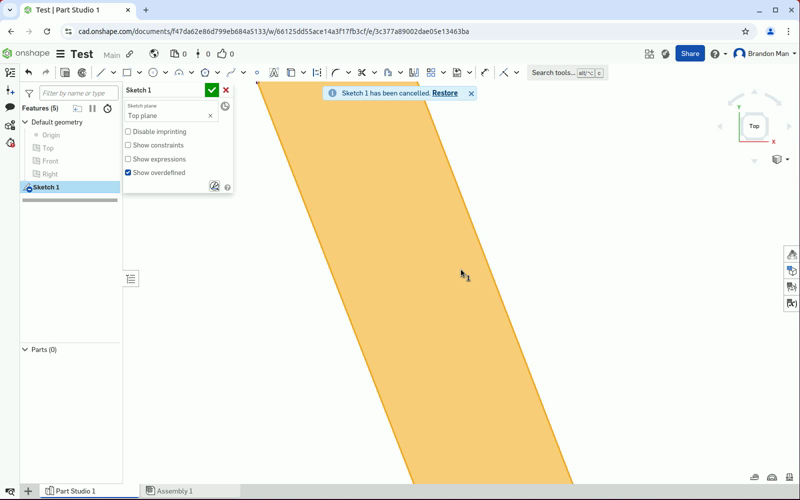
scroll(-6)
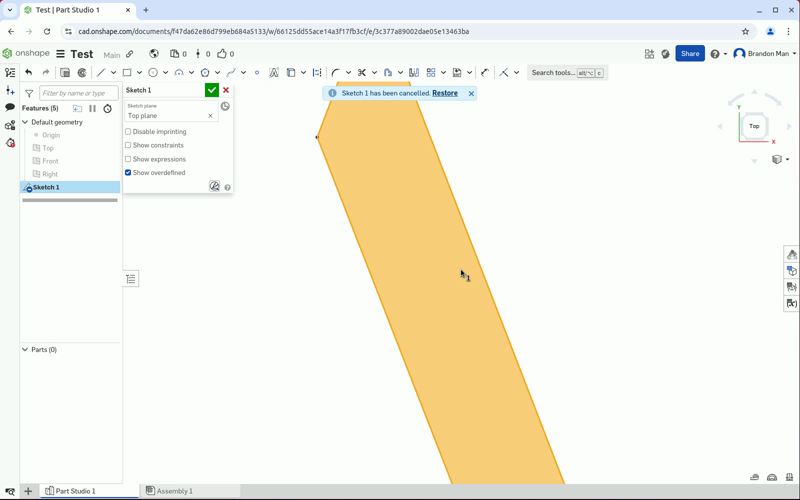
scroll(-6)
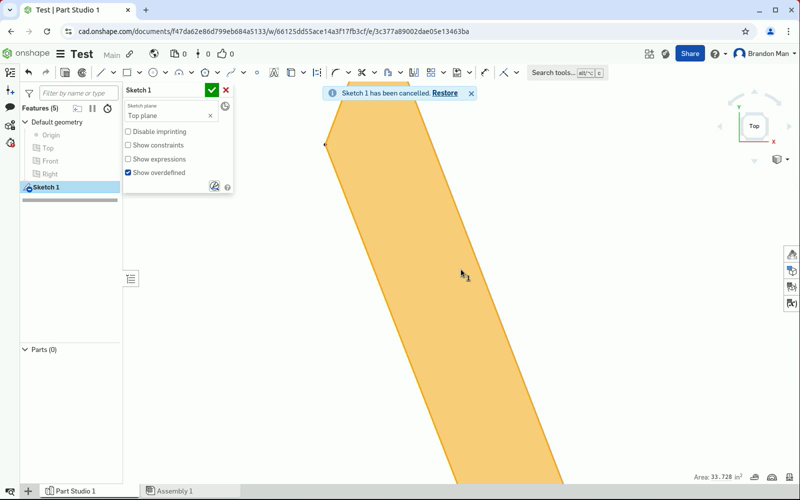
scroll(-6)
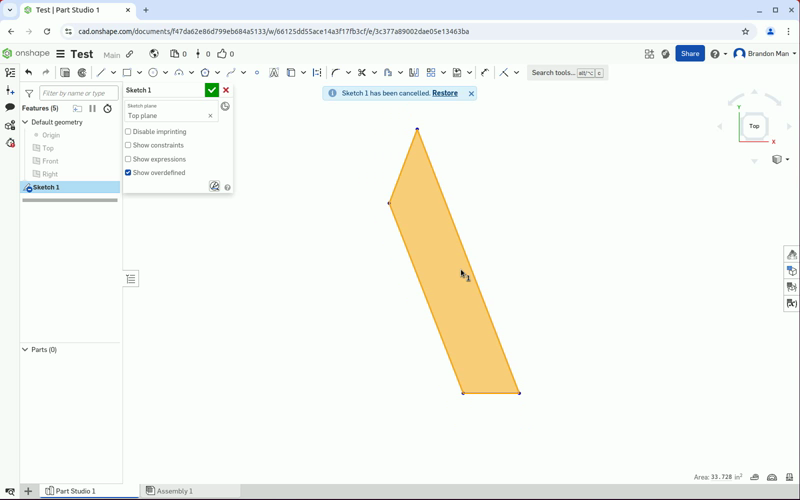
scroll(-6)
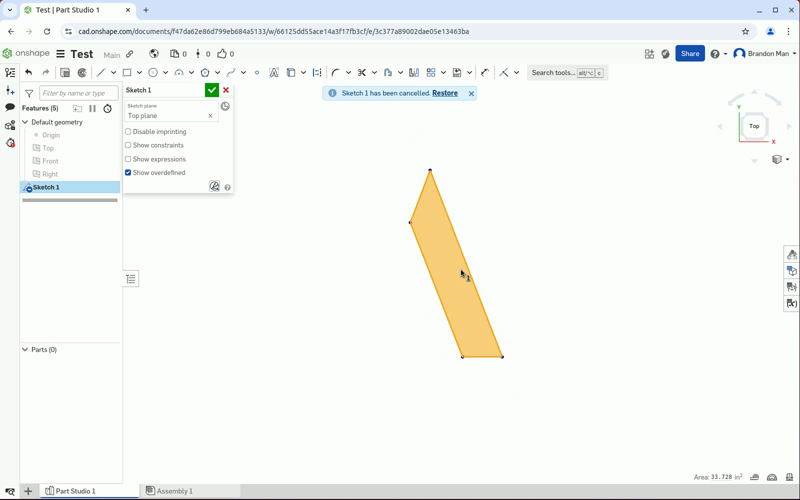
scroll(-6)
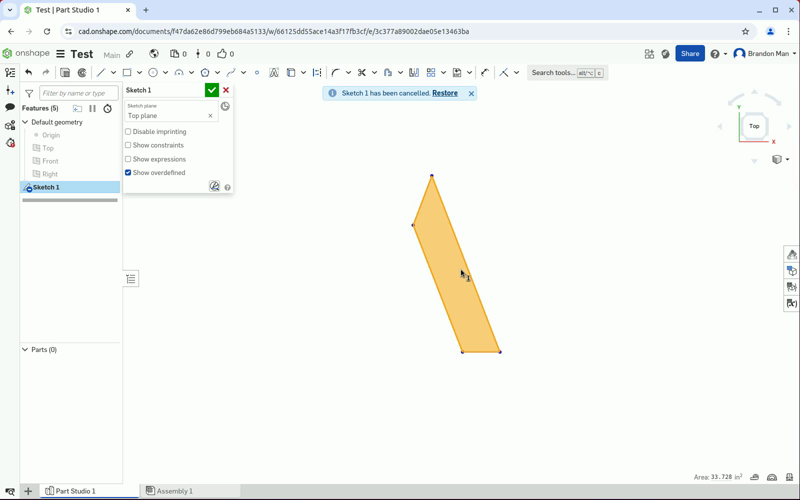
scroll(-6)
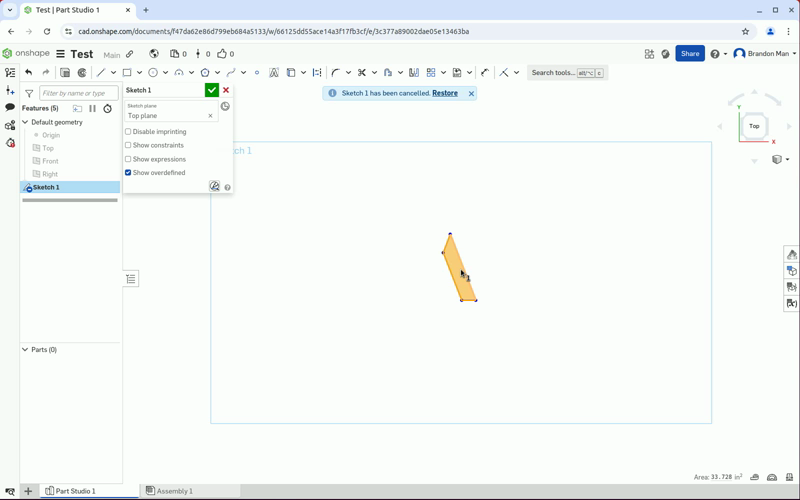
mouse_move(73, 352)
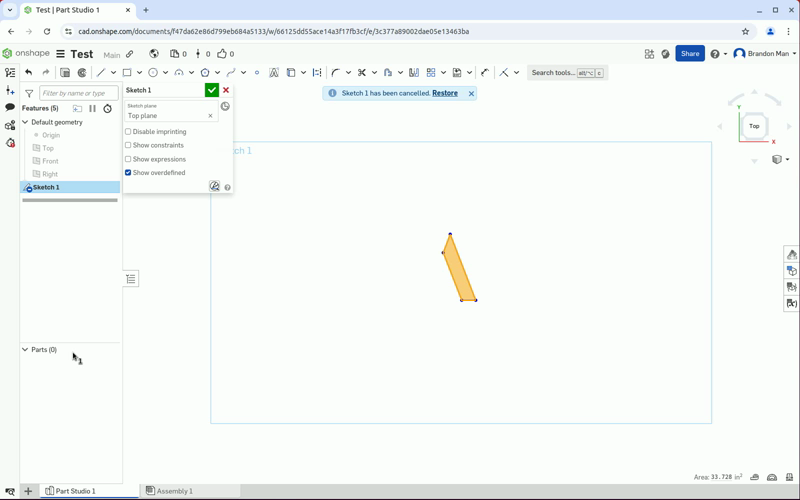
key(shift+y)
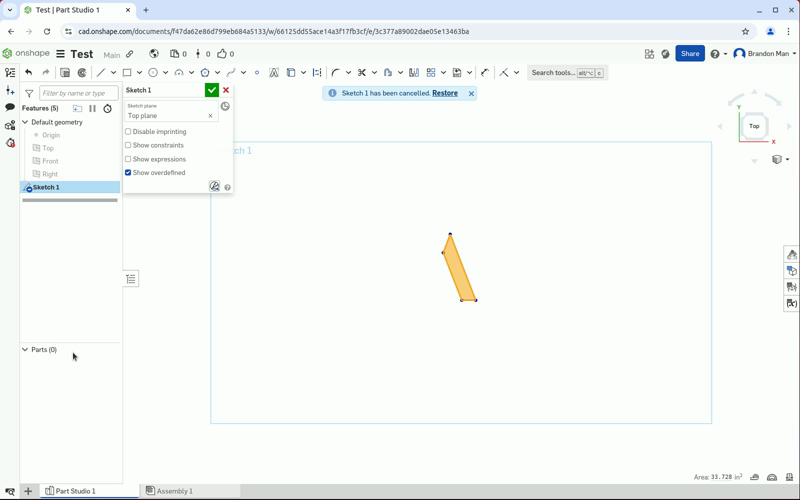
key(shift+e)
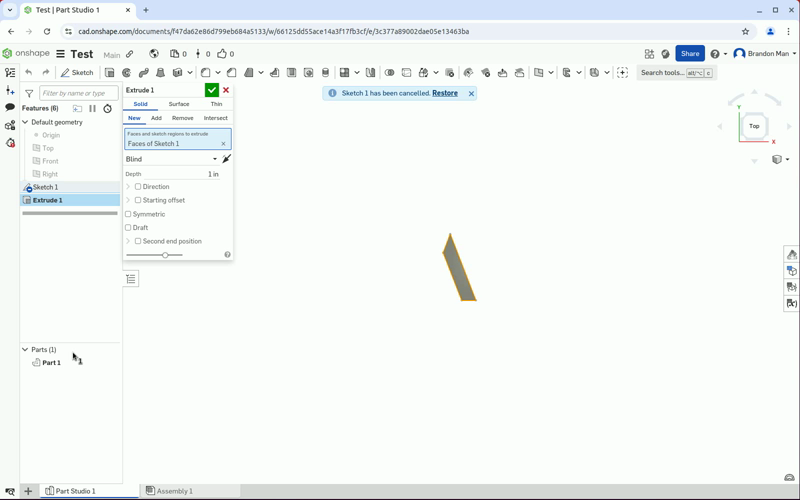
mouse_move(143, 106)
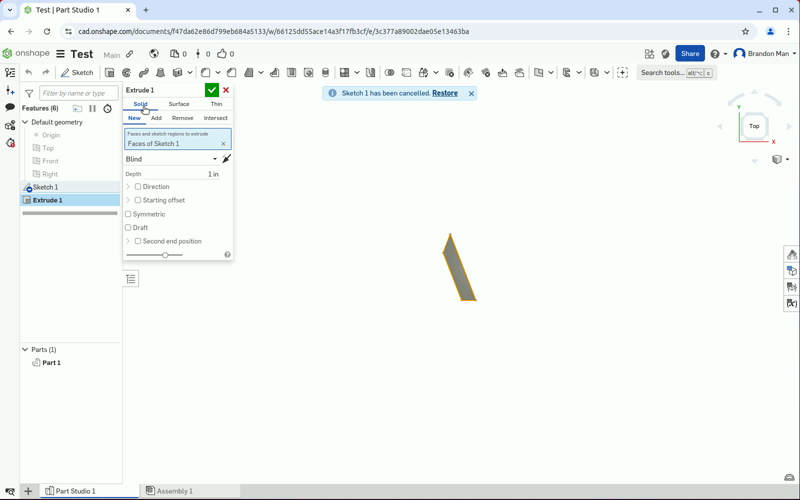
click(143, 106)
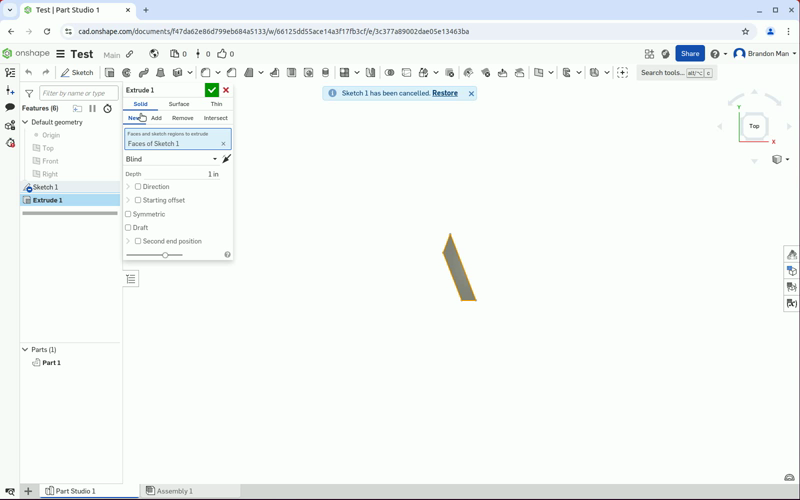
mouse_move(137, 120)
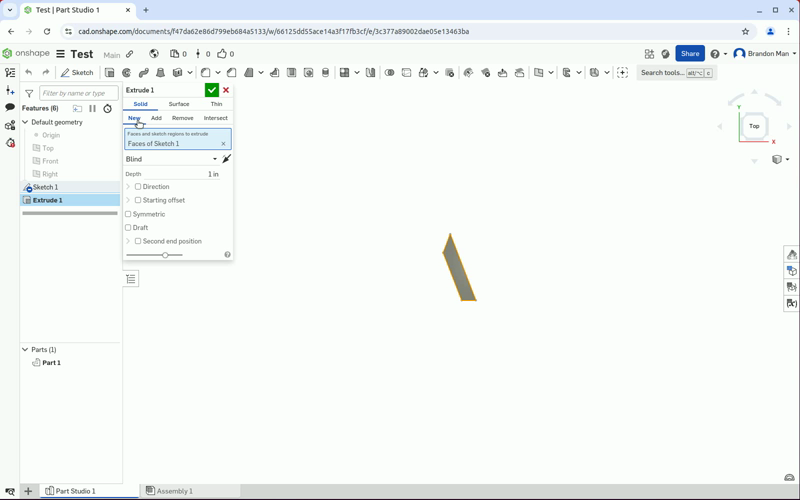
click(137, 120)
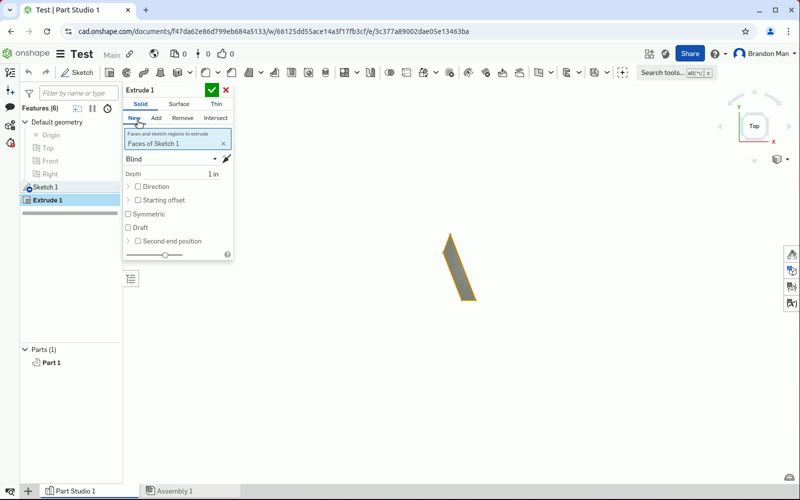
key(tab, 4)
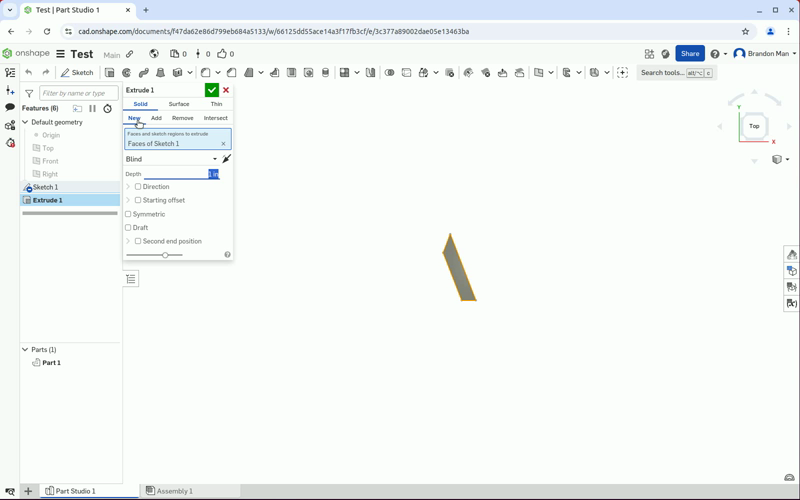
text(0.481)
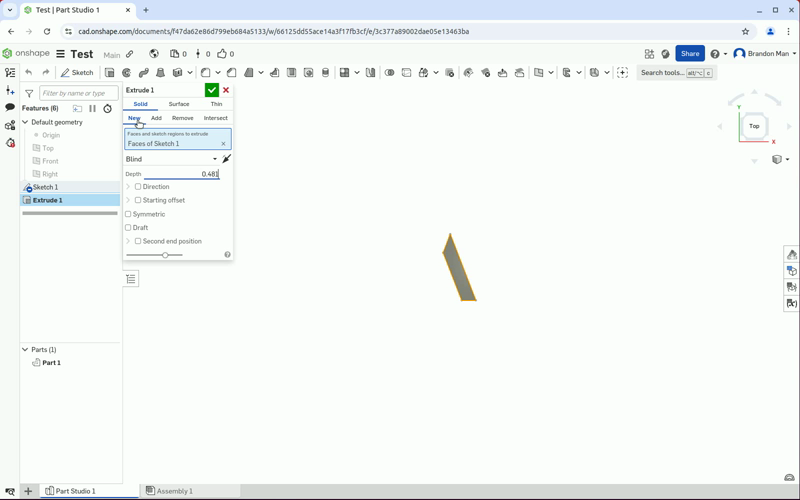
key(enter)
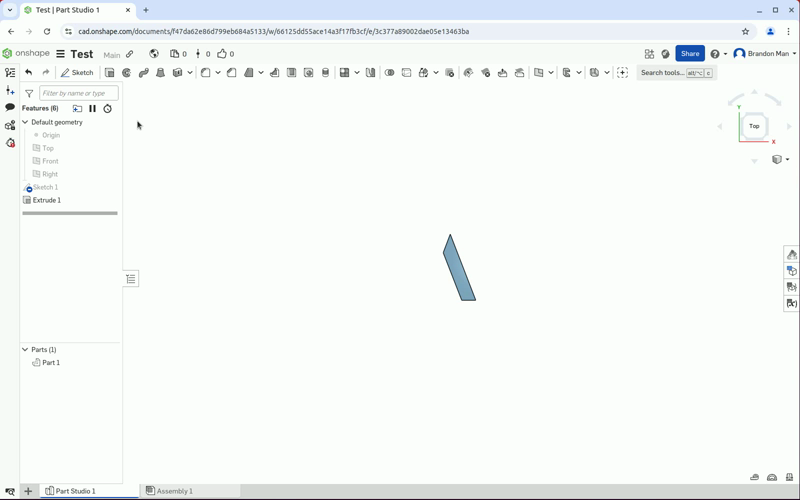
key(shift+h)
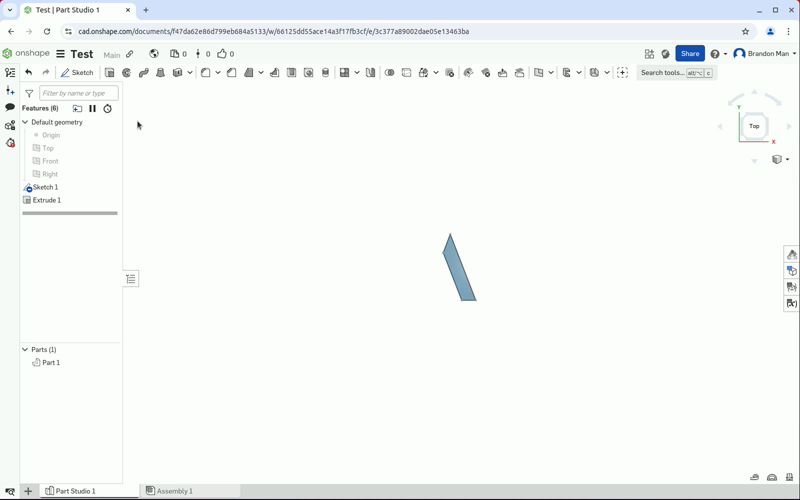
key(shift+h)
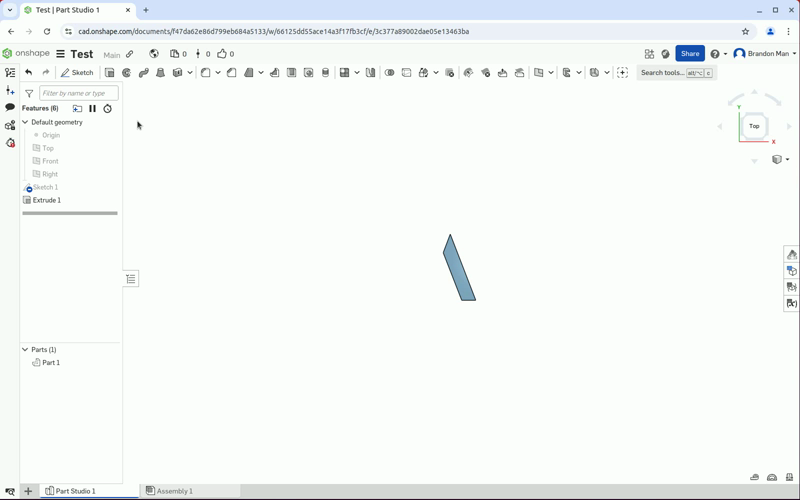
mouse_move(73, 189)
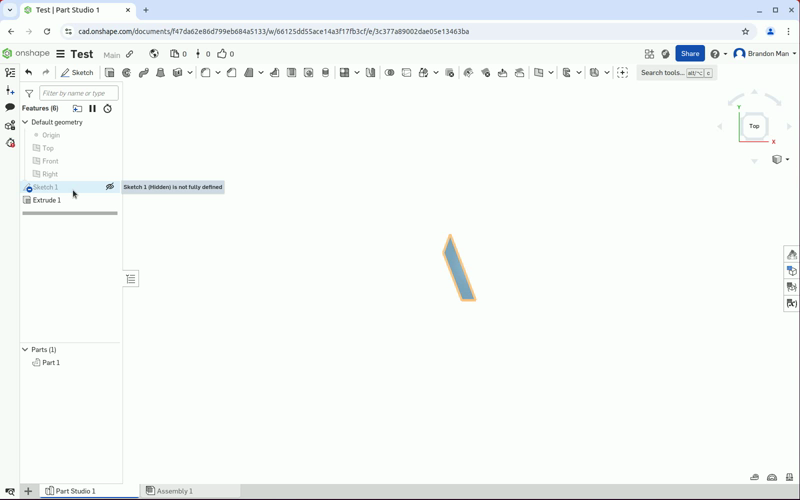
click(73, 189)
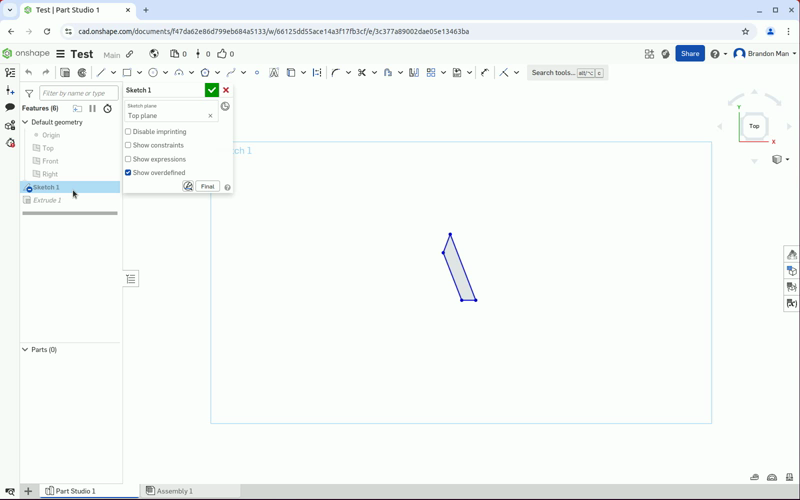
mouse_move(229, 92)
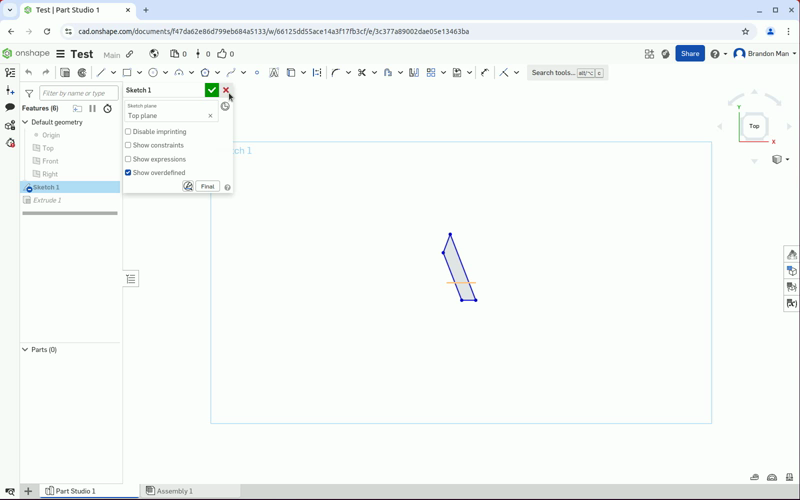
click(229, 92)
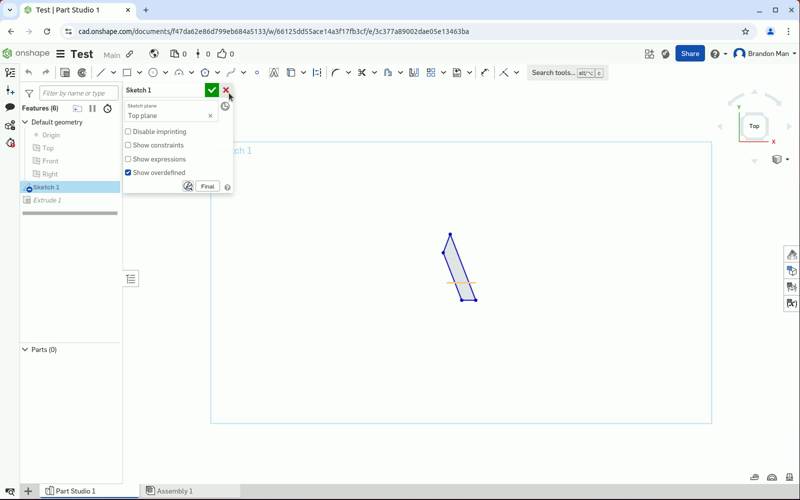
key(shift+s)
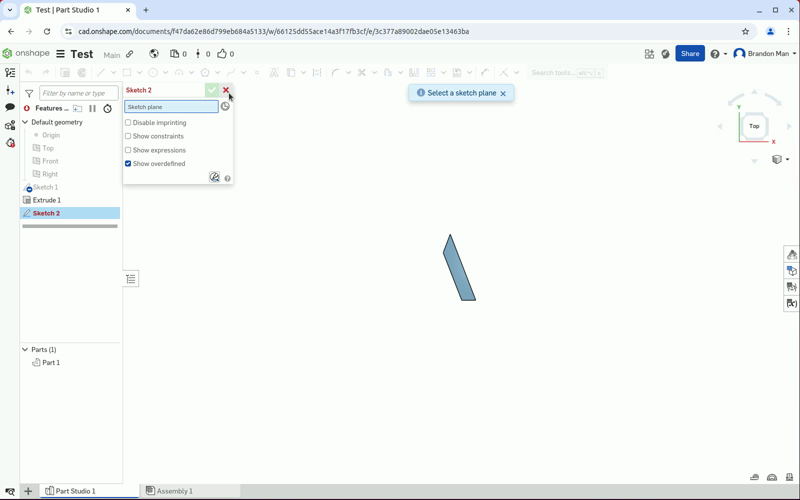
mouse_move(73, 150)
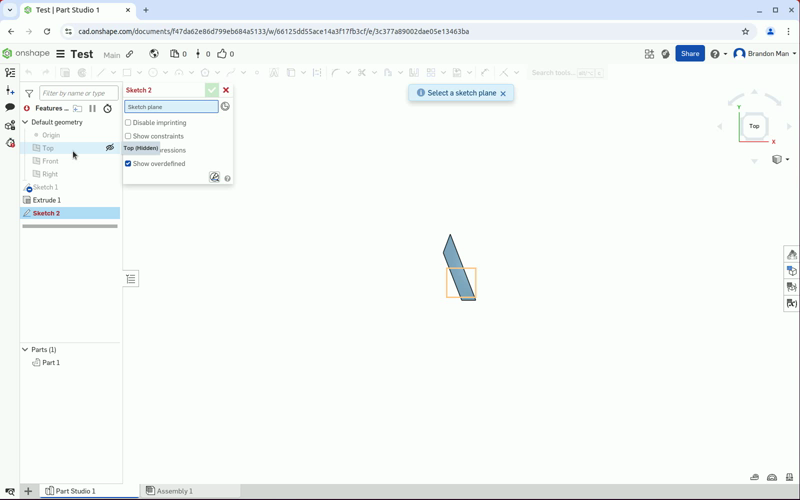
click(73, 150)
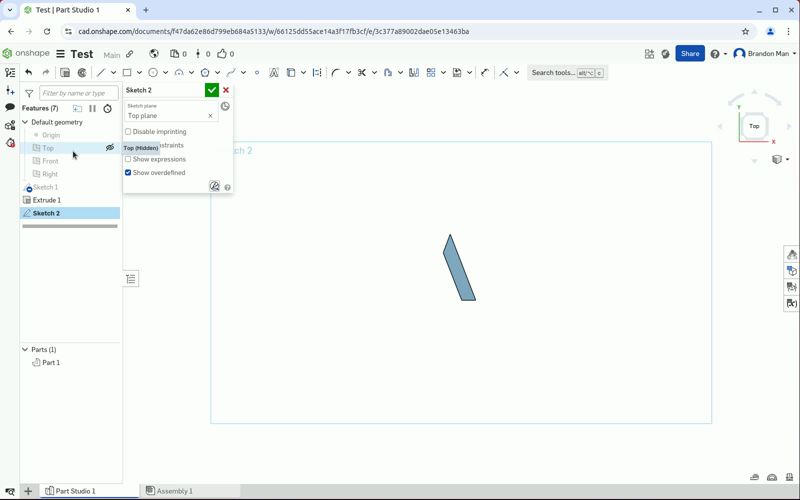
mouse_move(73, 352)
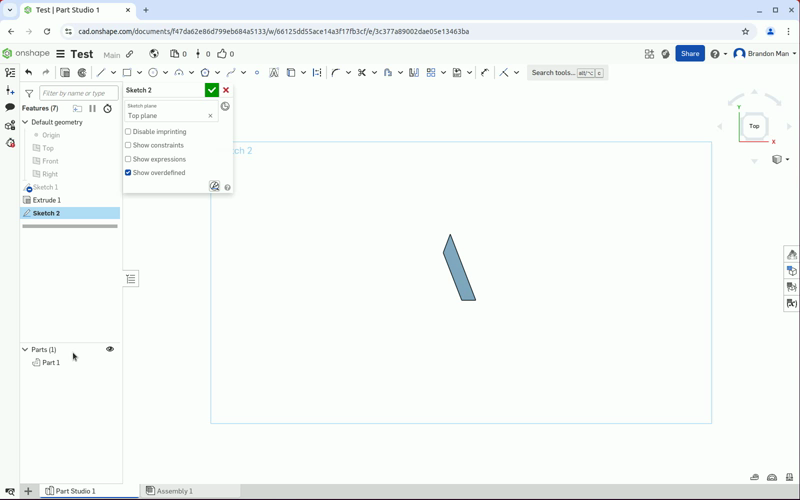
key(y)
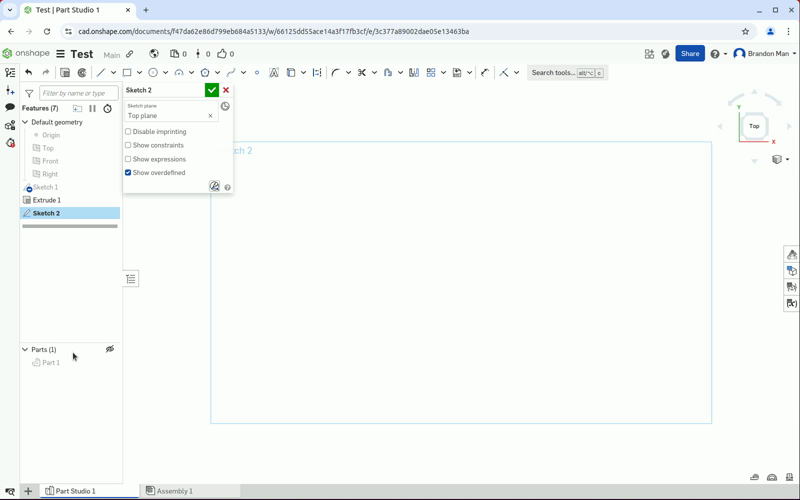
key(l)
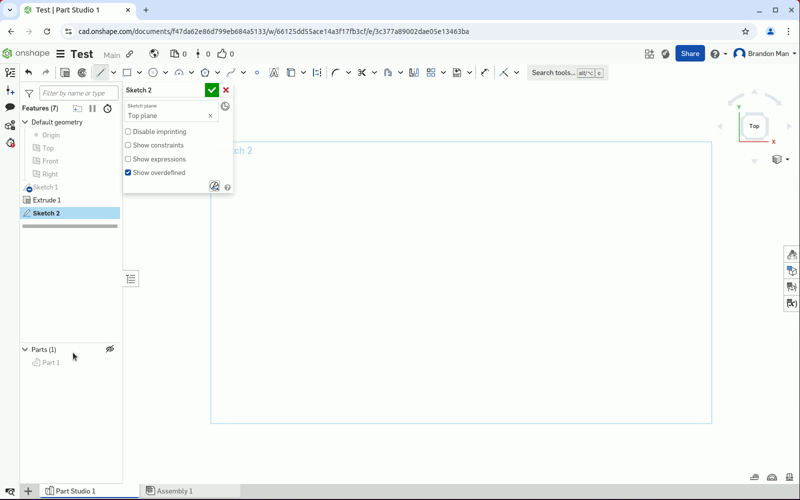
key_down(shift)
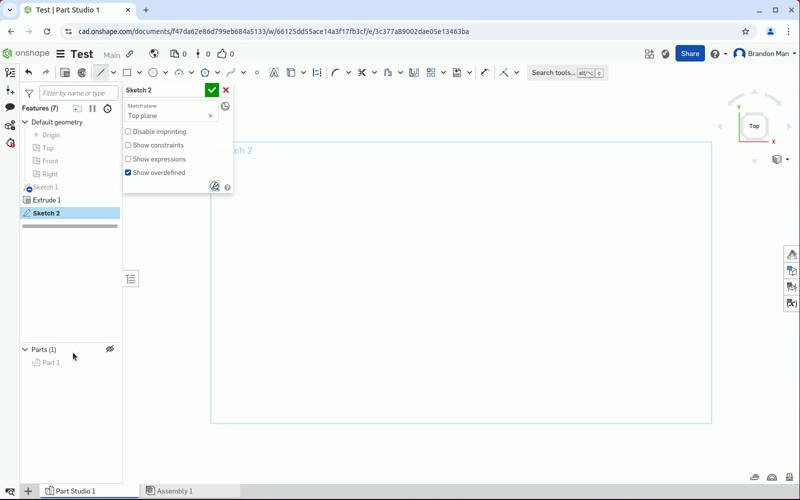
mouse_move(411, 170)
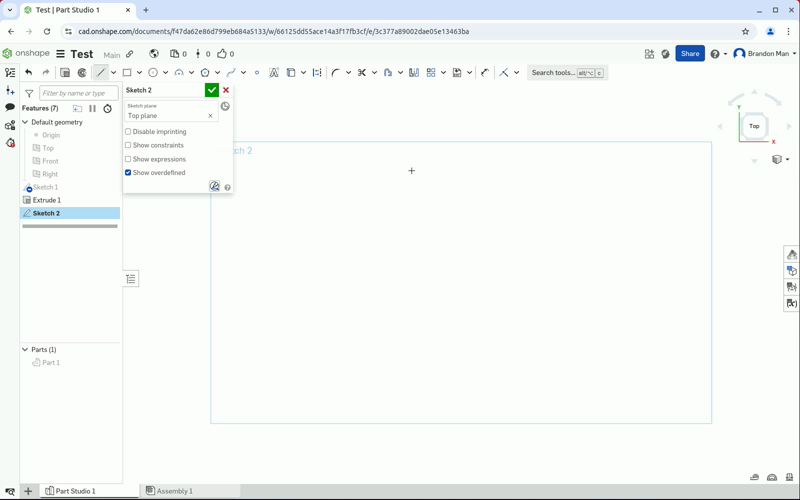
click(411, 170)
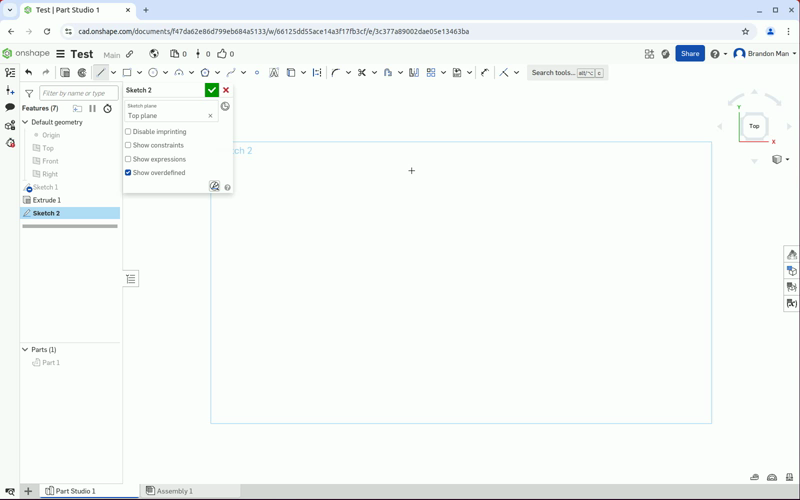
key_up(shift)
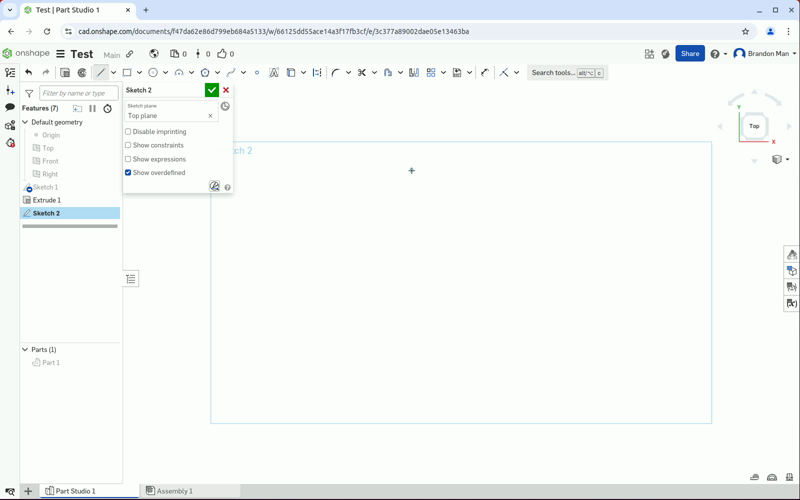
key_down(shift)
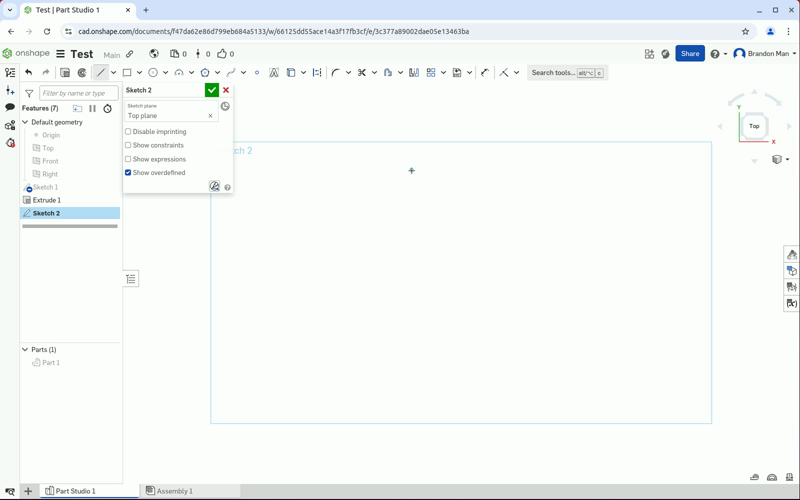
mouse_move(436, 235)
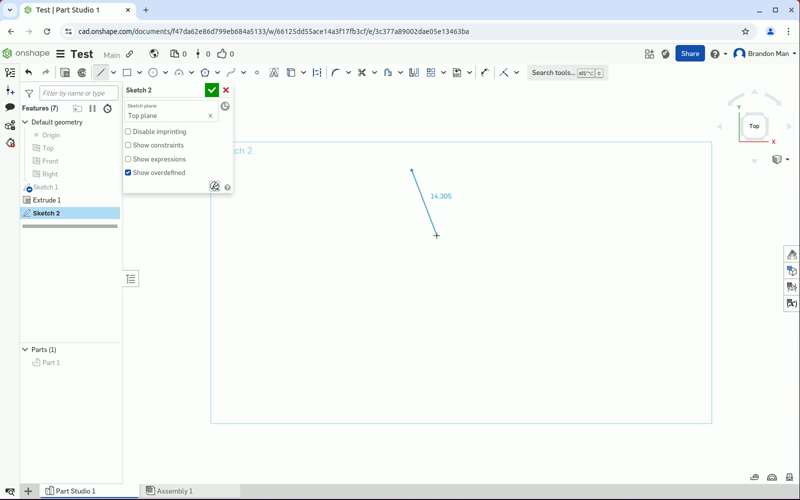
click(436, 235)
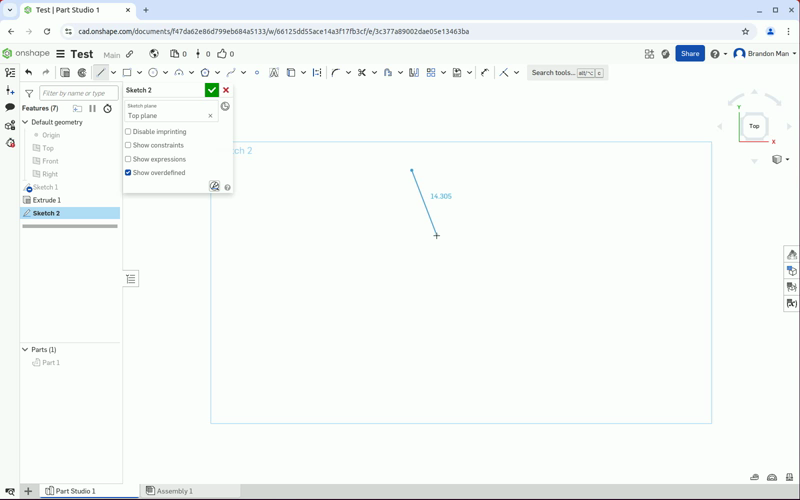
key_up(shift)
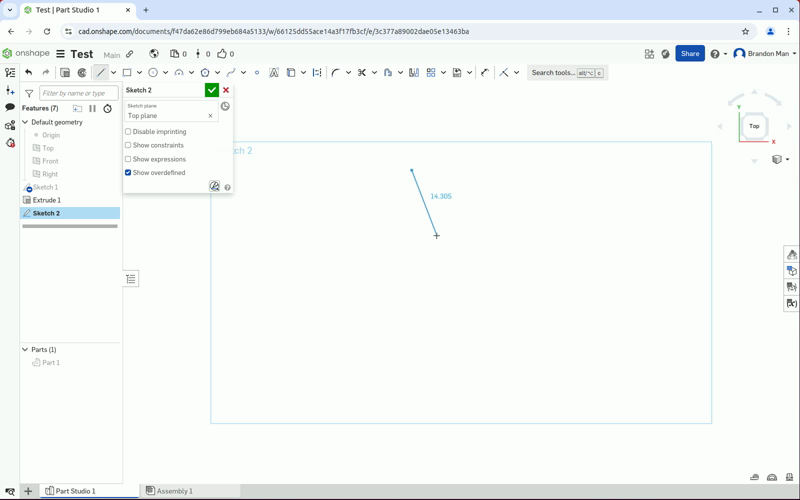
key_down(shift)
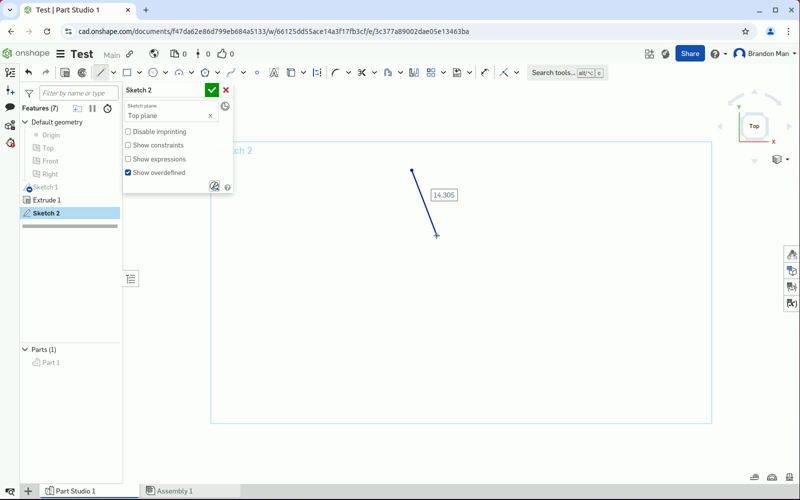
mouse_move(466, 235)
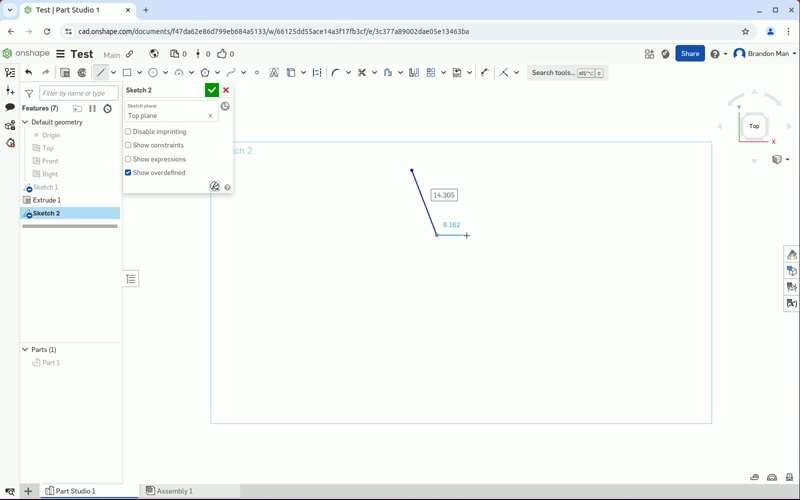
mouse_move(444, 217)
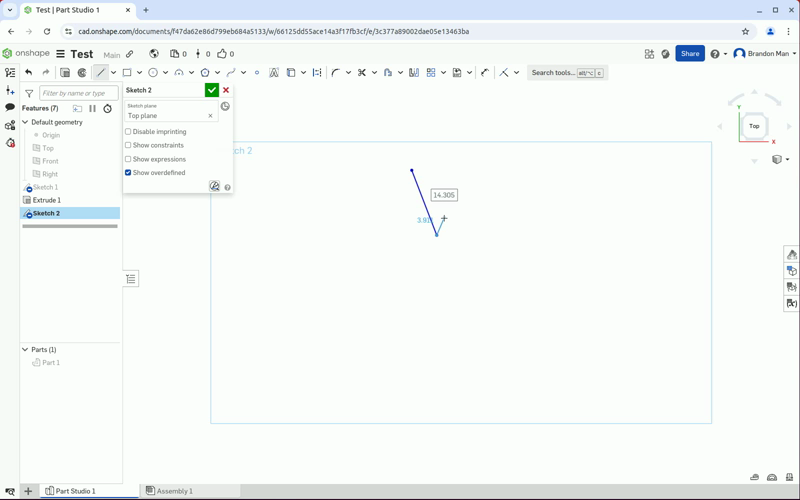
click(444, 217)
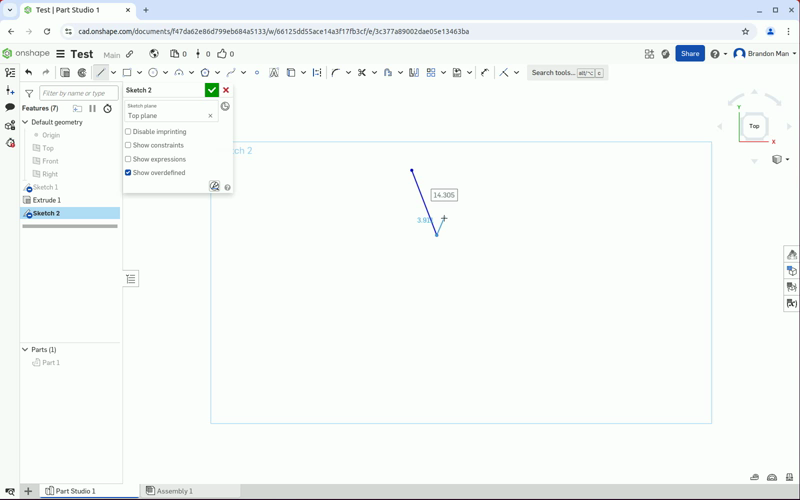
key_up(shift)
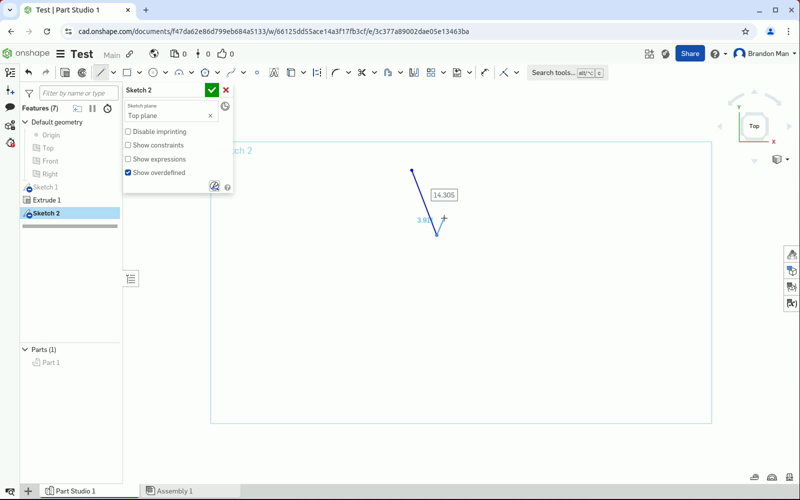
key_down(shift)
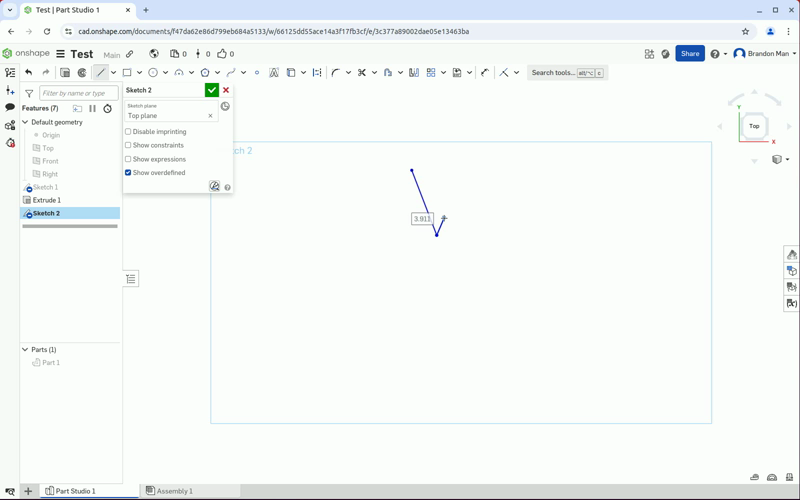
mouse_move(474, 217)
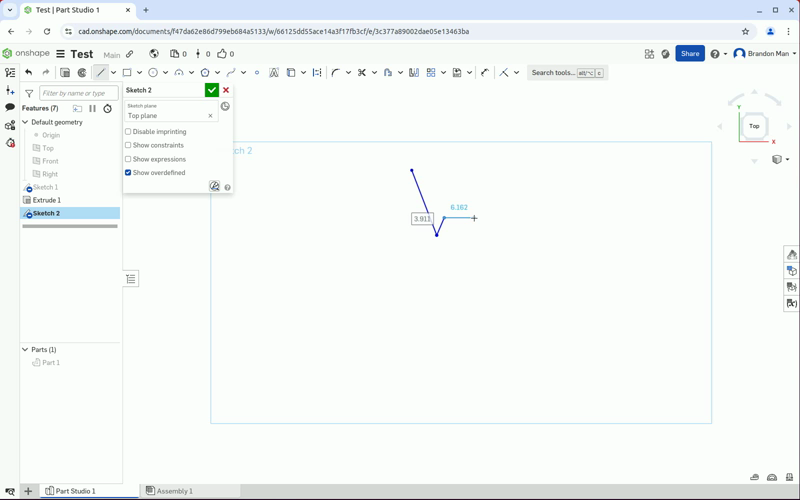
mouse_move(425, 170)
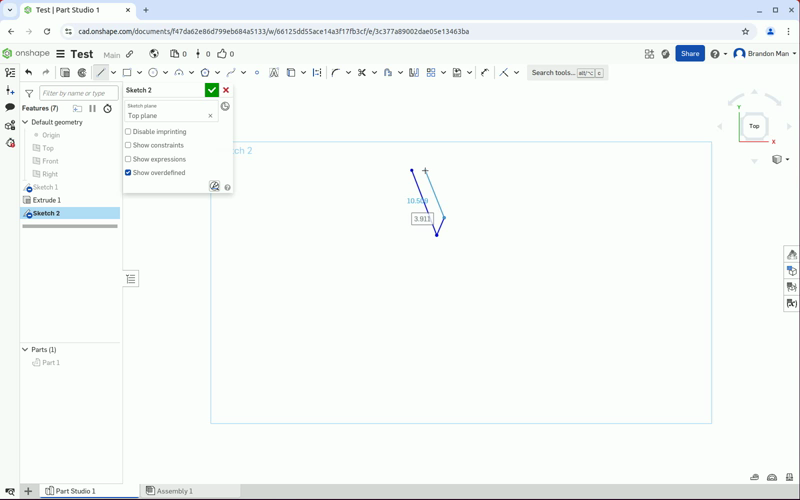
click(425, 170)
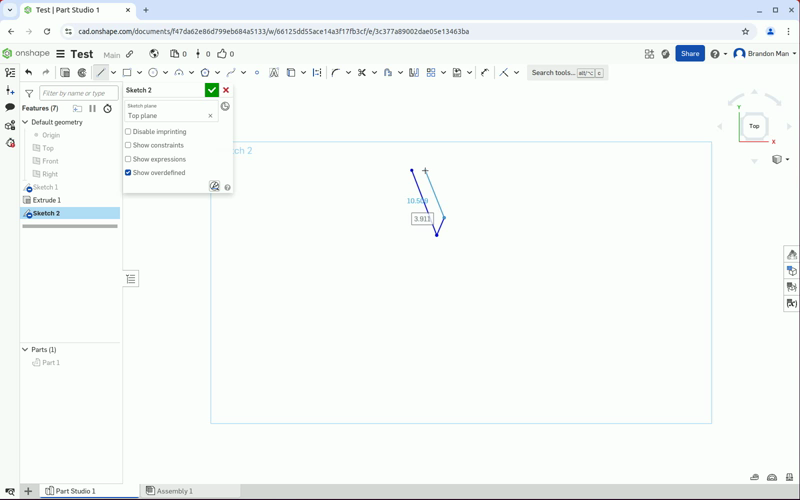
key_up(shift)
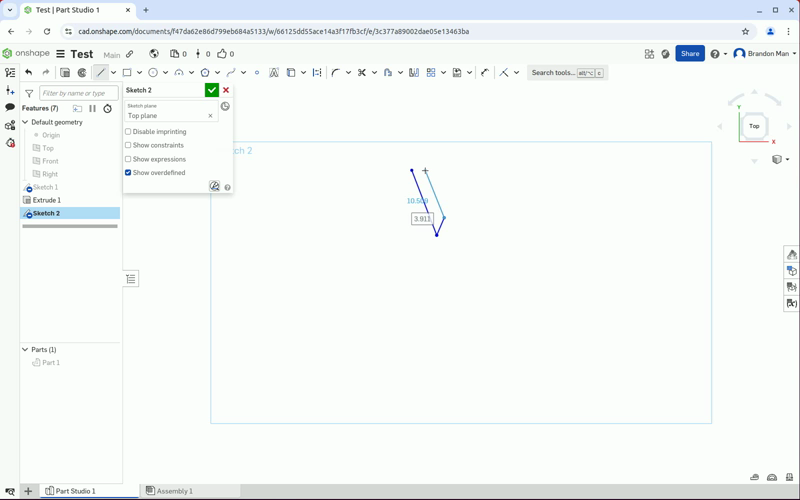
mouse_move(455, 170)
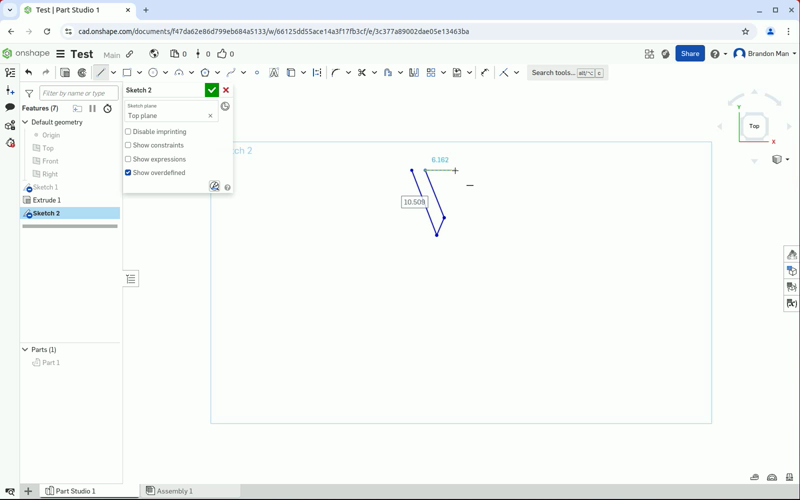
key_down(shift)
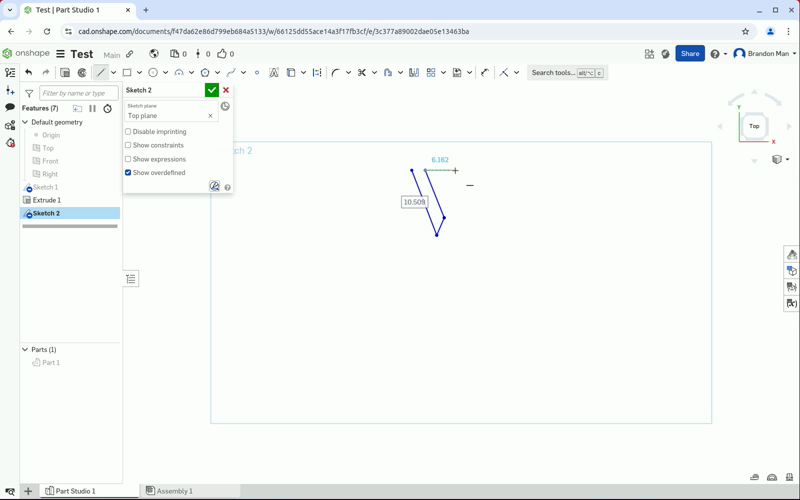
mouse_move(411, 170)
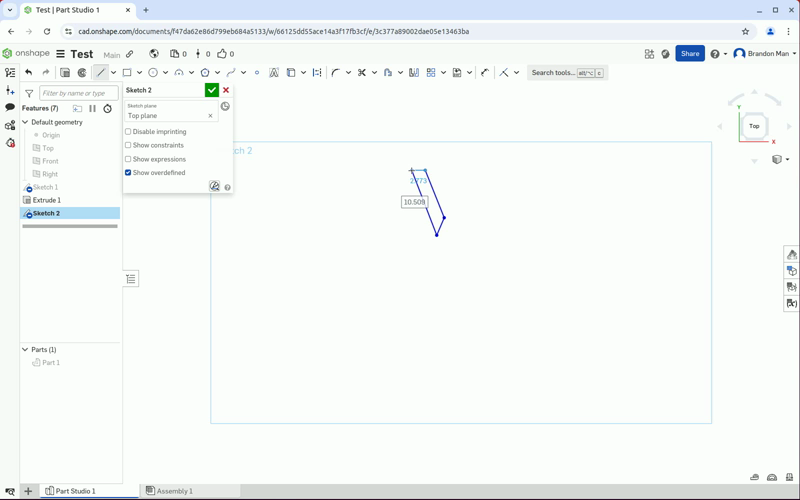
key_up(shift)
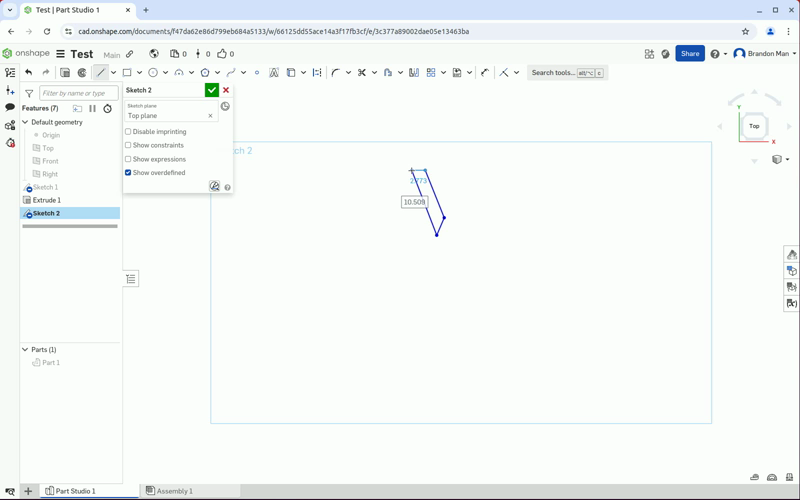
click(411, 170)
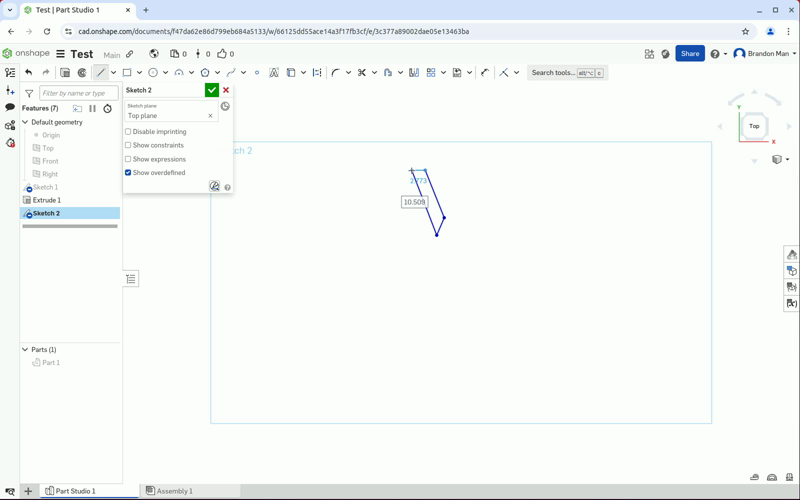
key(esc)
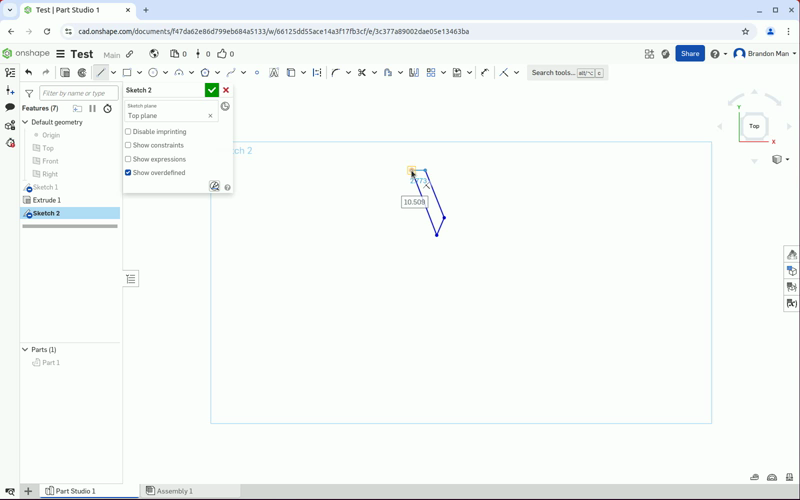
mouse_move(435, 219)
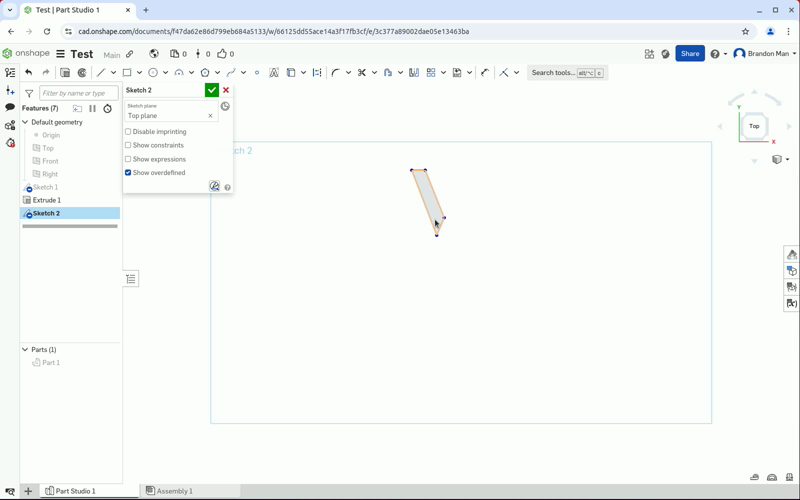
scroll(6)
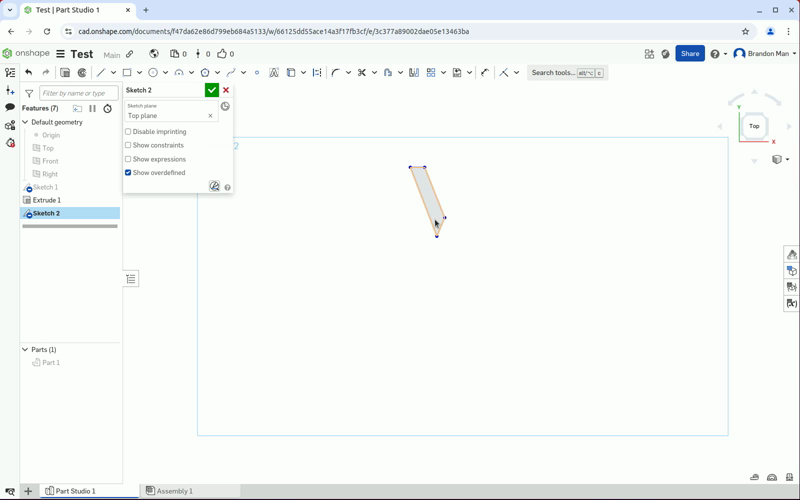
scroll(6)
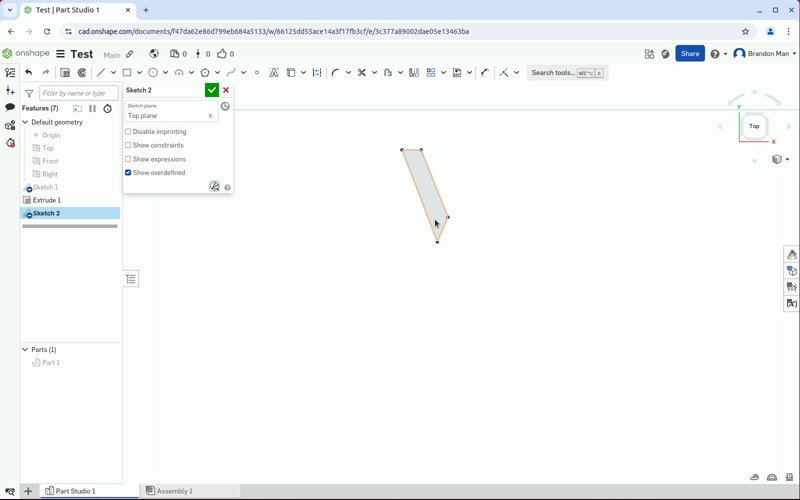
scroll(6)
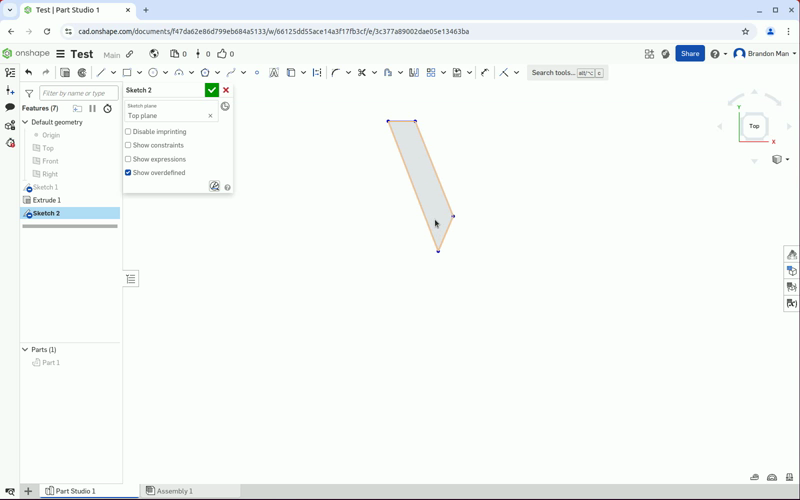
scroll(6)
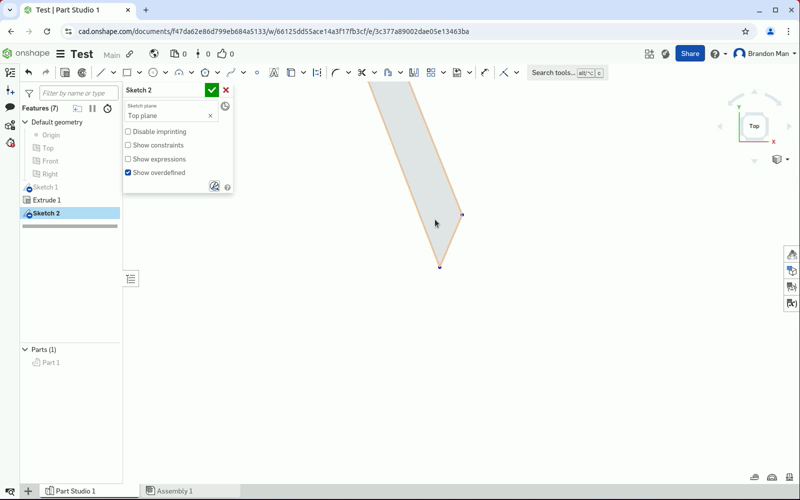
scroll(6)
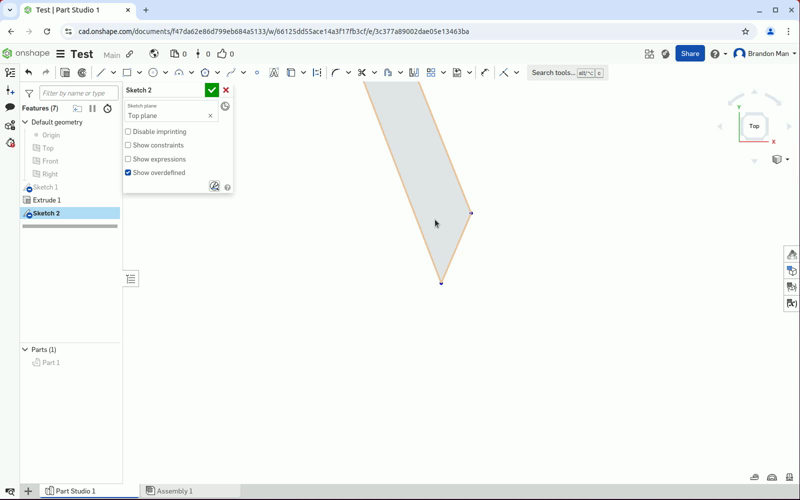
scroll(6)
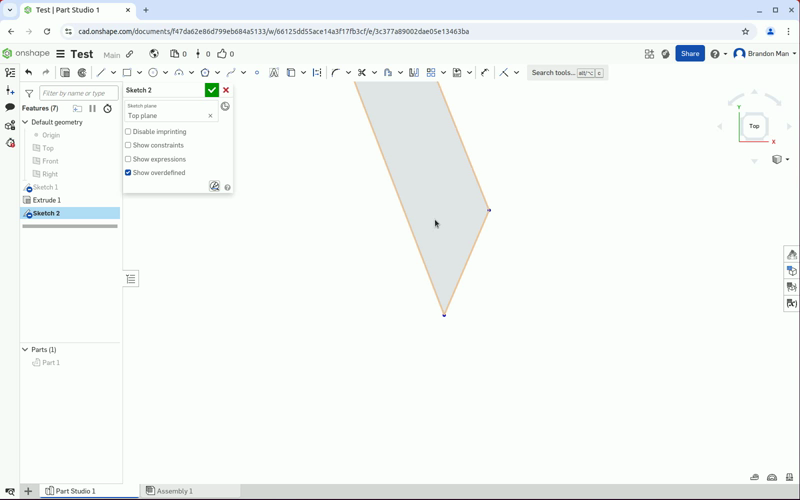
scroll(6)
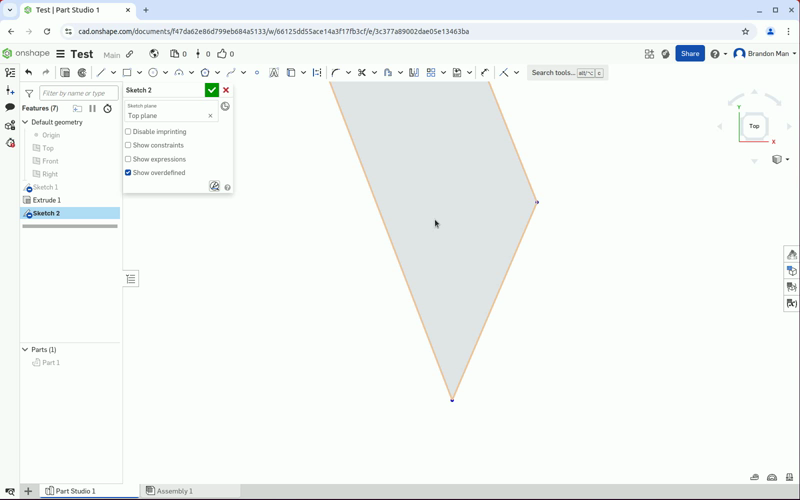
click(435, 219)
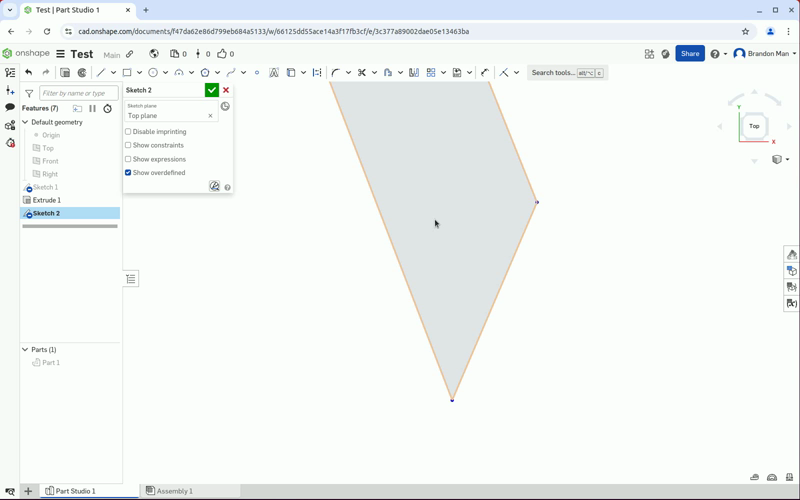
scroll(-6)
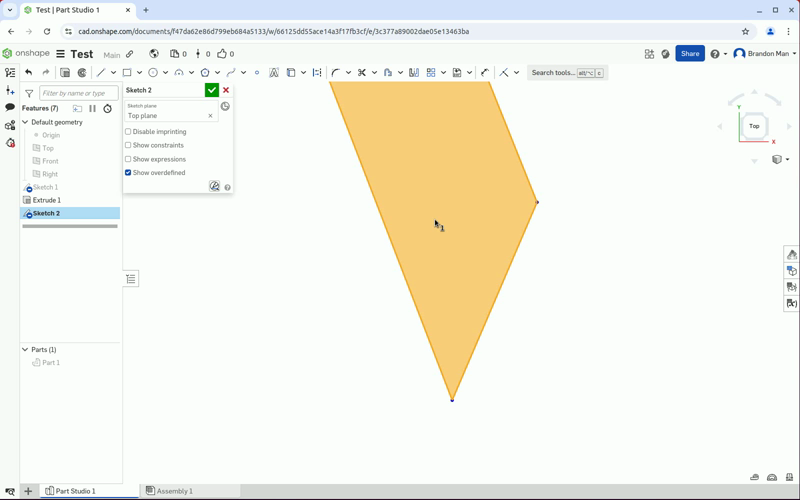
scroll(-6)
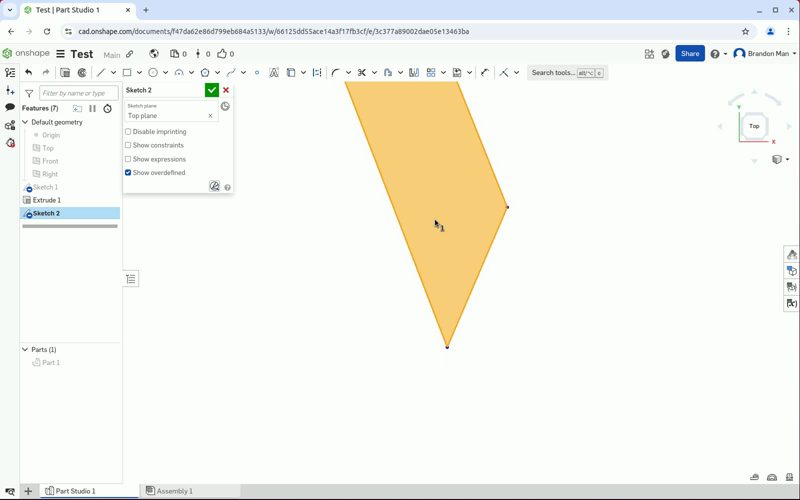
scroll(-6)
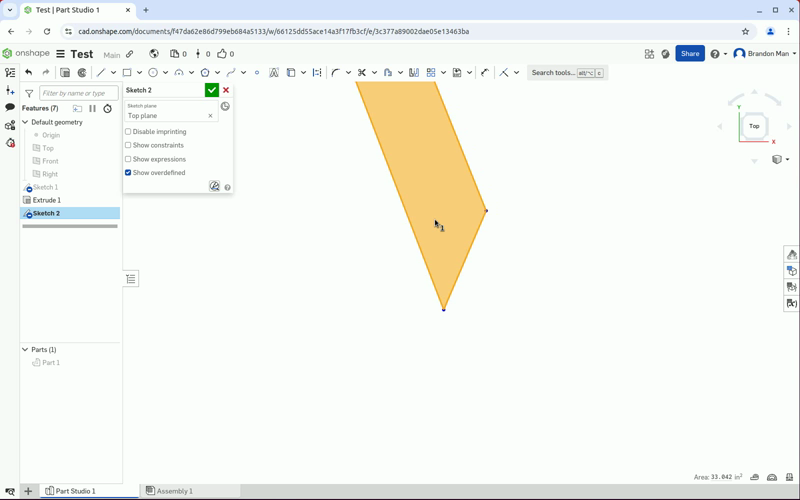
scroll(-6)
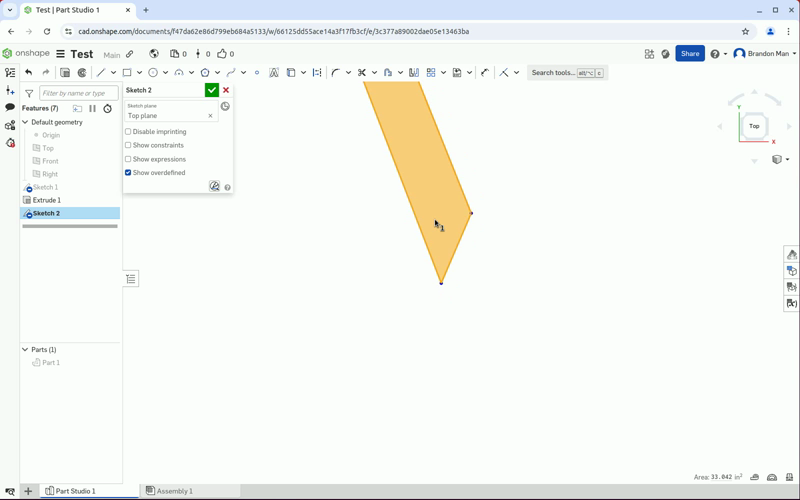
scroll(-6)
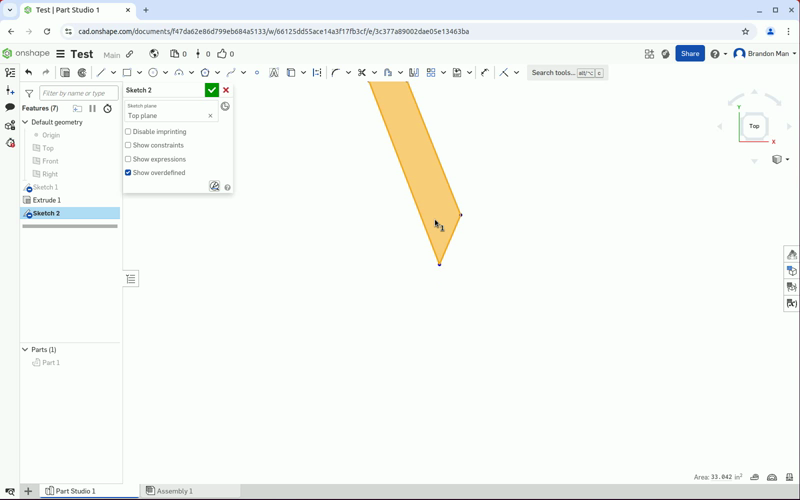
scroll(-6)
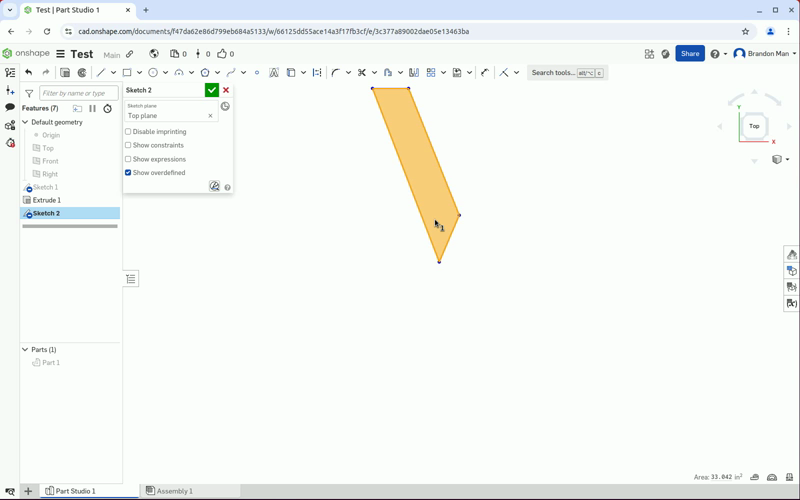
scroll(-6)
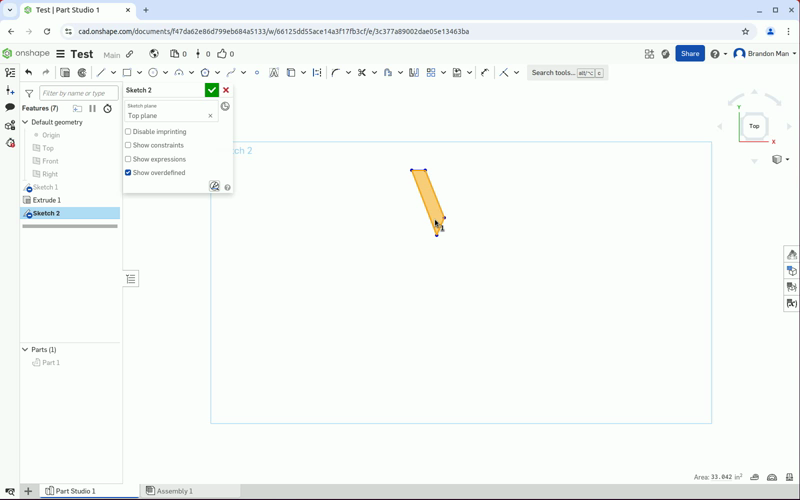
mouse_move(73, 352)
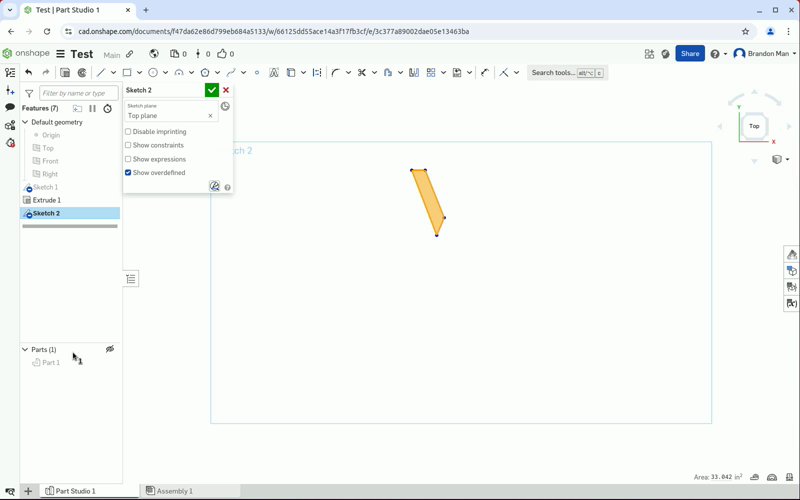
key(shift+y)
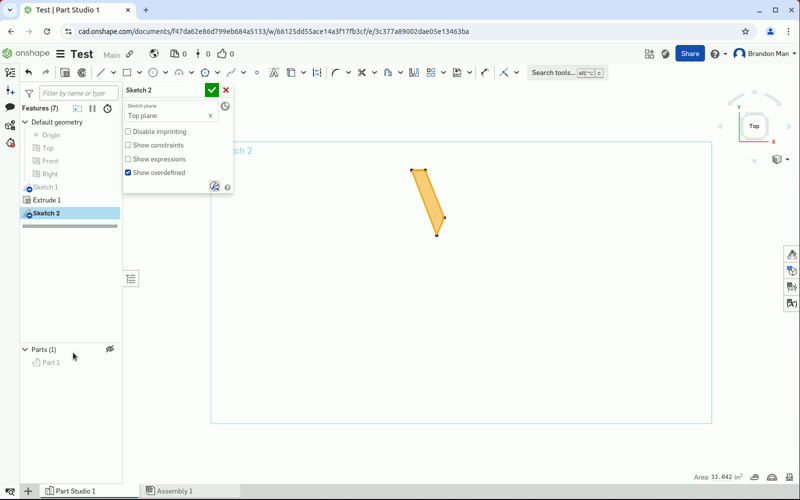
key(shift+e)
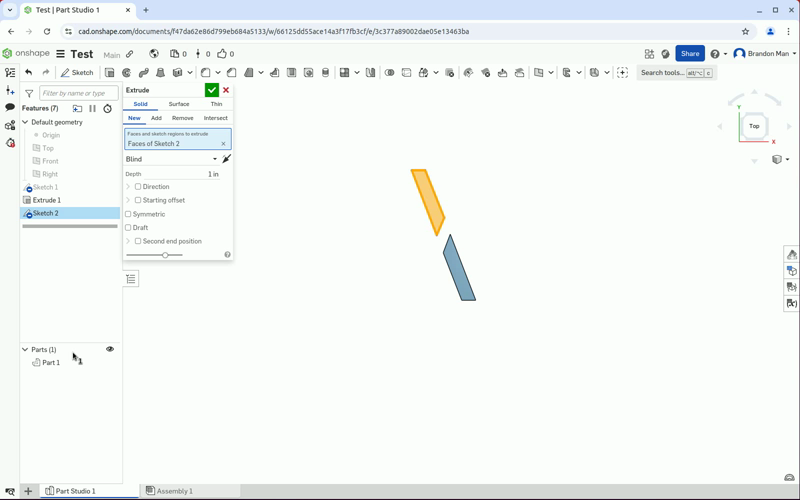
mouse_move(143, 106)
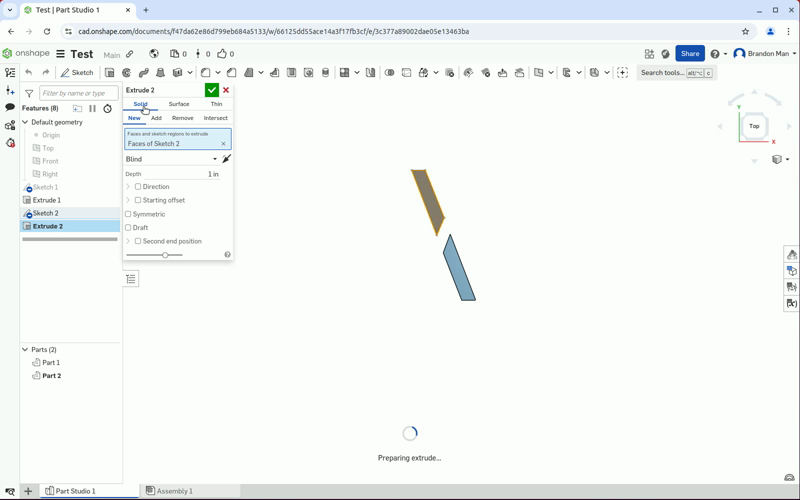
click(143, 106)
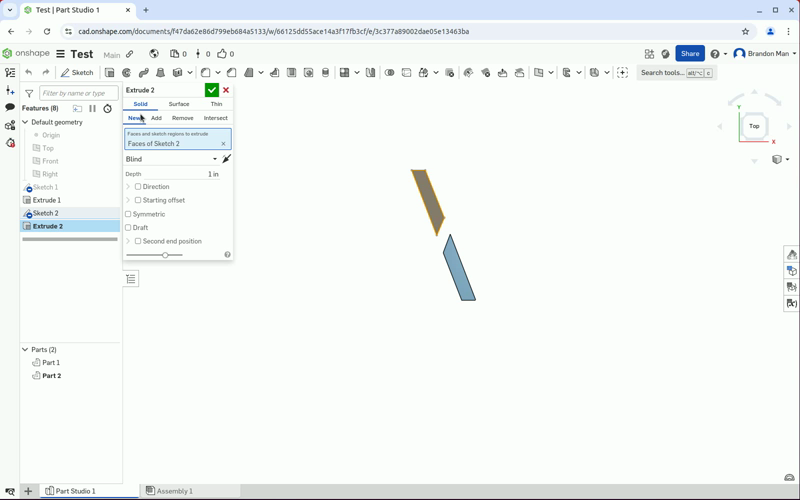
mouse_move(137, 120)
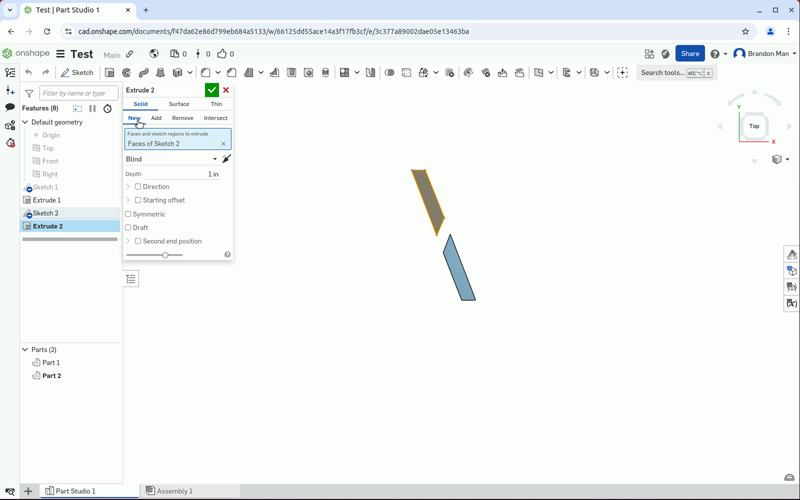
click(137, 120)
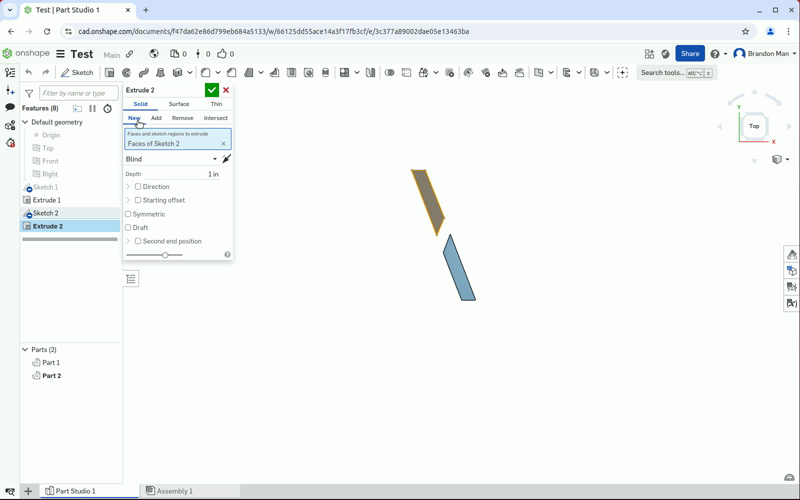
key(tab, 4)
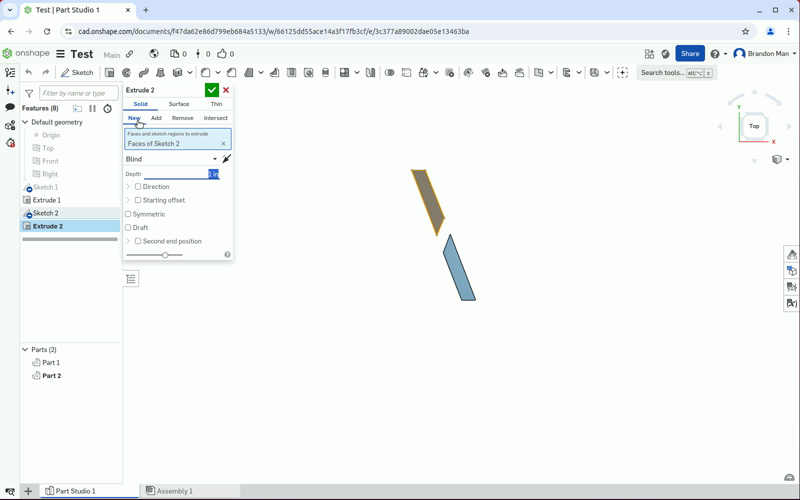
text(0.481)
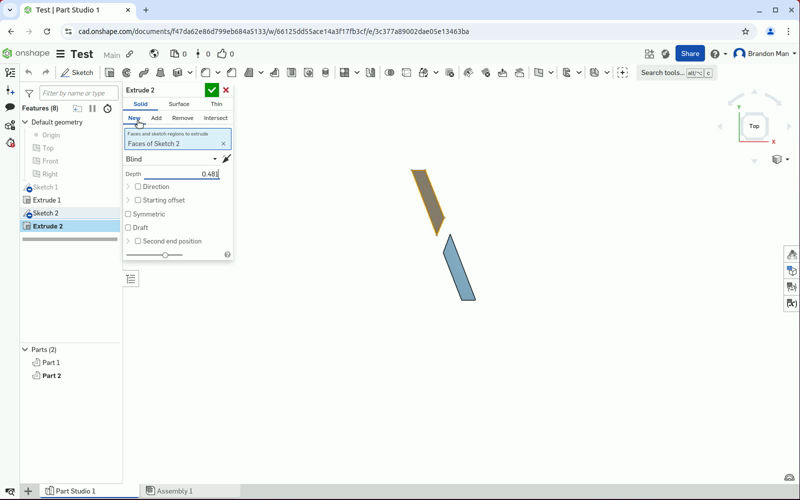
key(enter)
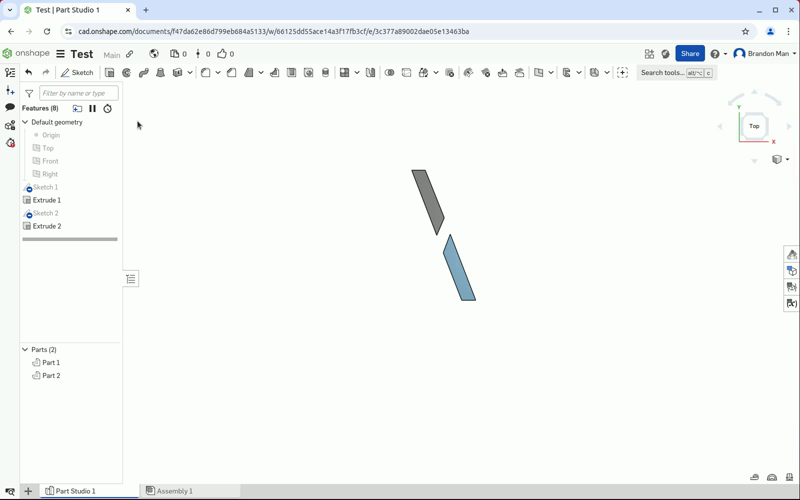
key(shift+h)
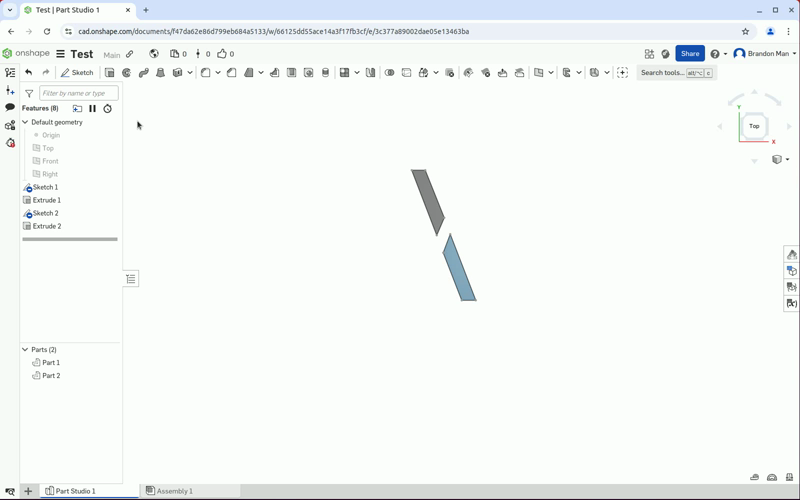
key(shift+h)
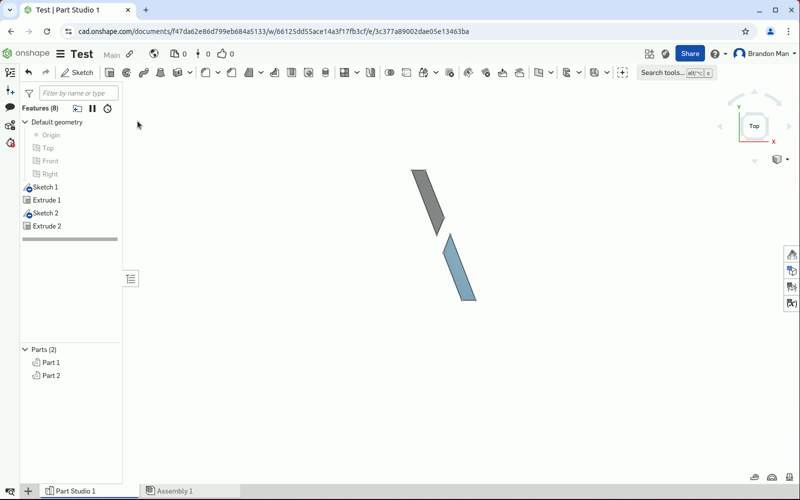
key(shift+7)
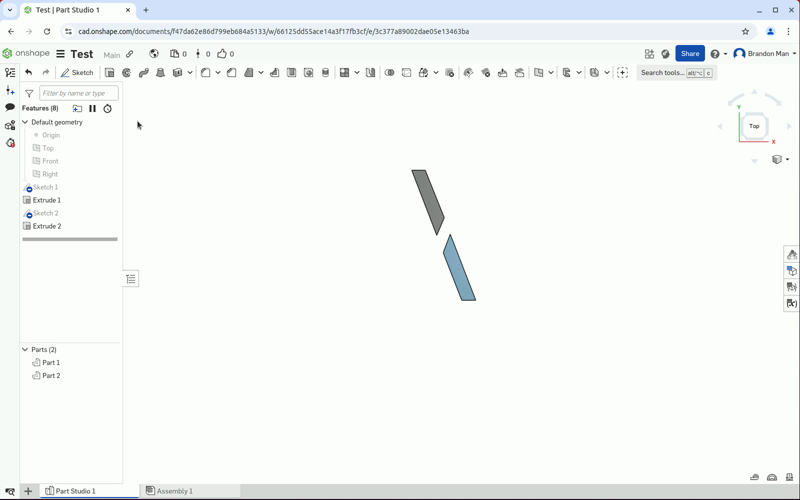
key(up, 3)
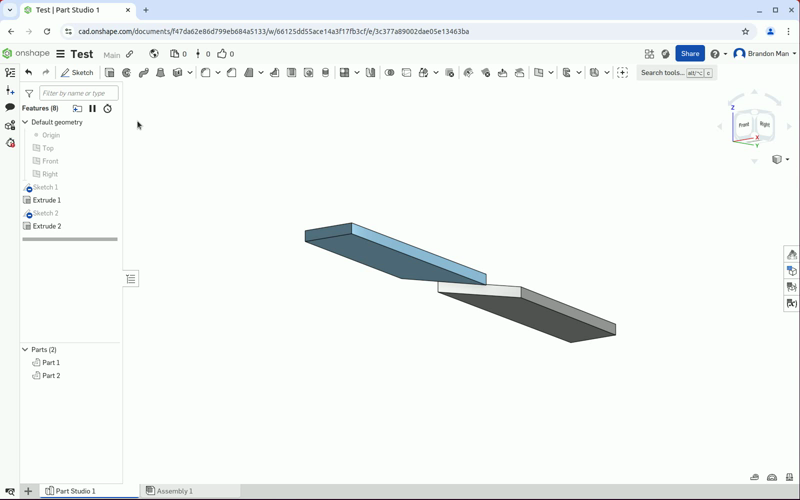
key(left, 3)
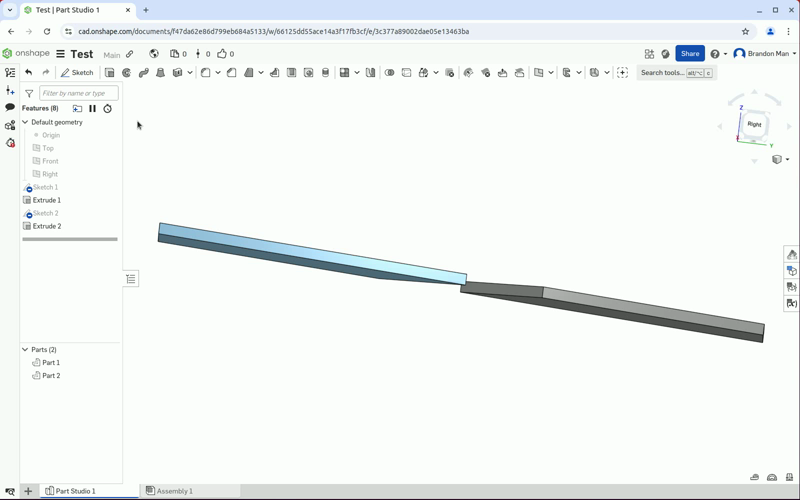
key(right, 3)
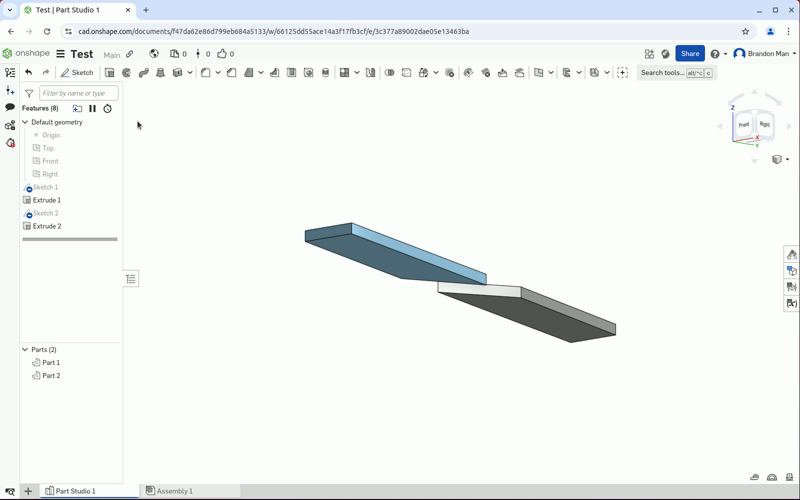
key(down, 3)
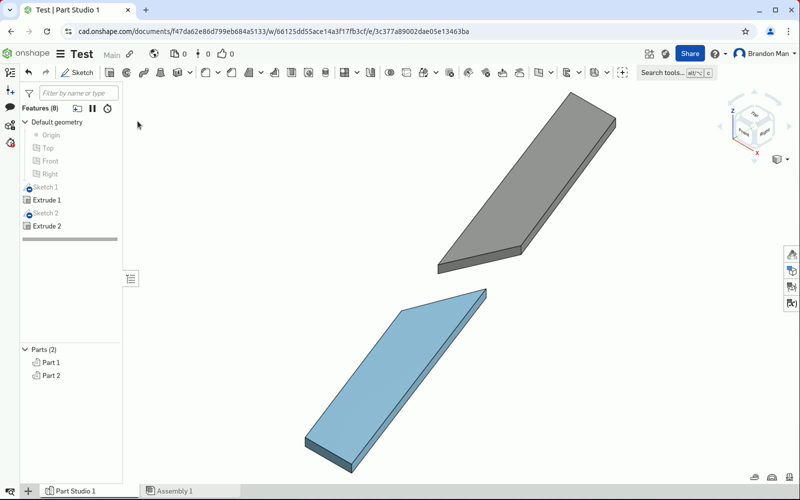
mouse_move(73, 189)
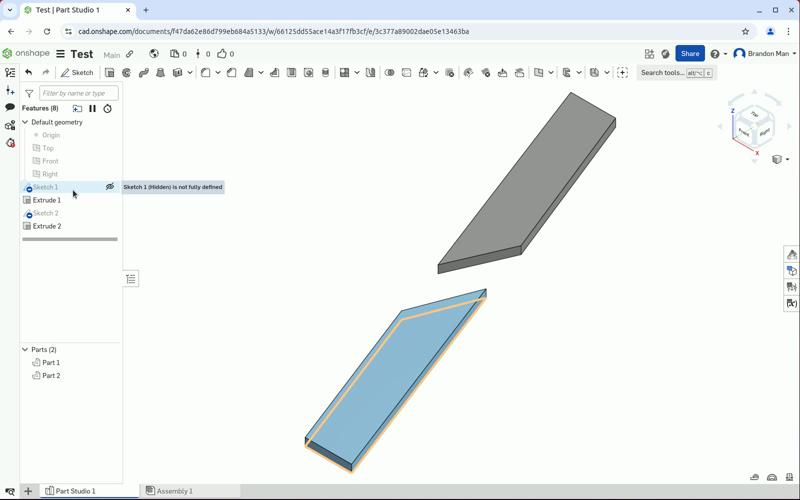
click(73, 189)